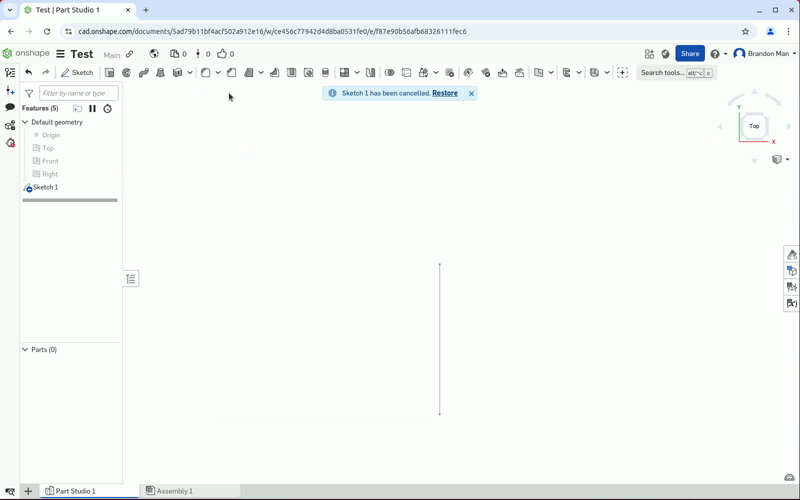
key(shift+h)
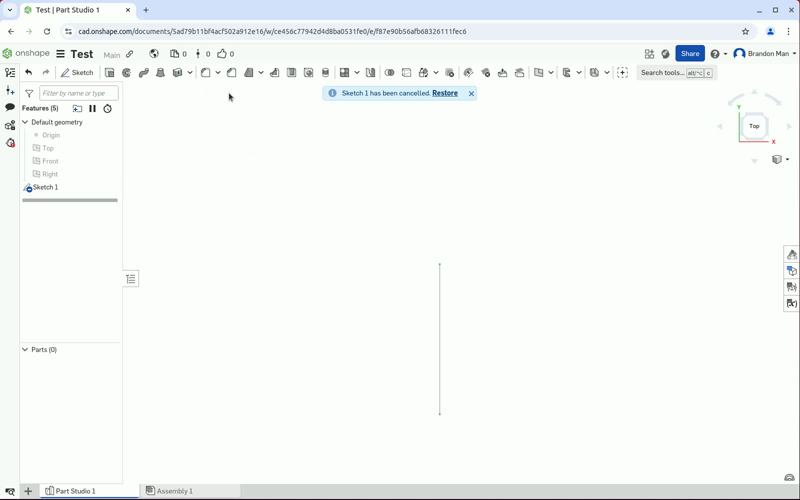
key(shift+s)
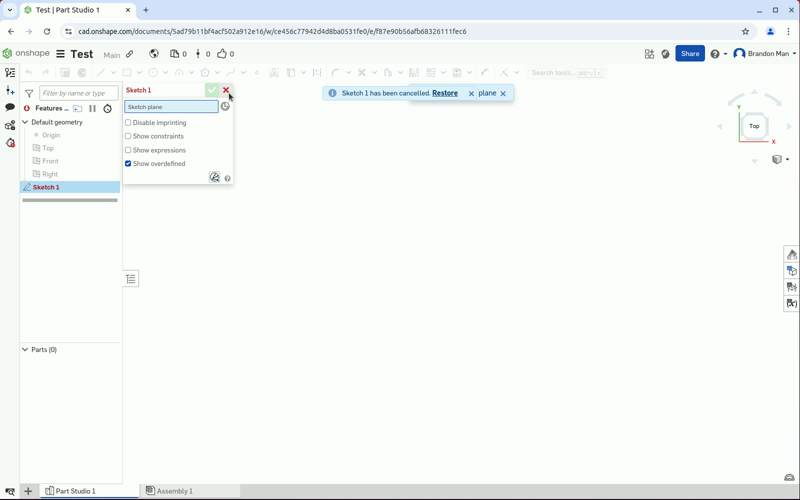
mouse_move(73, 150)
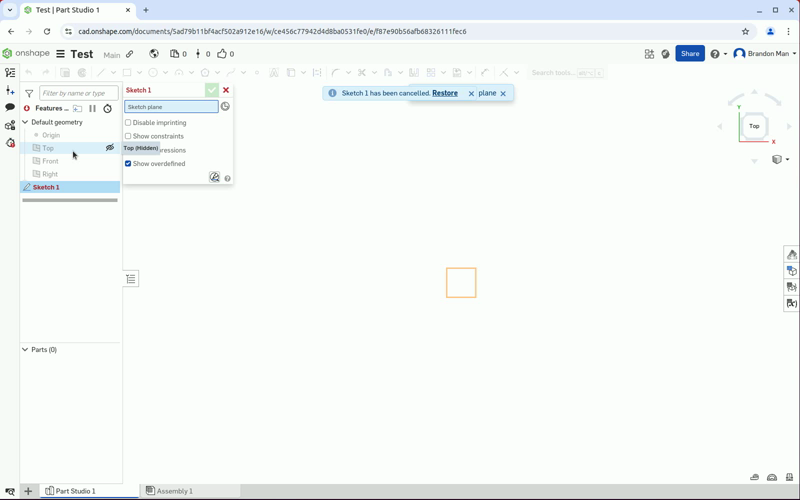
click(73, 150)
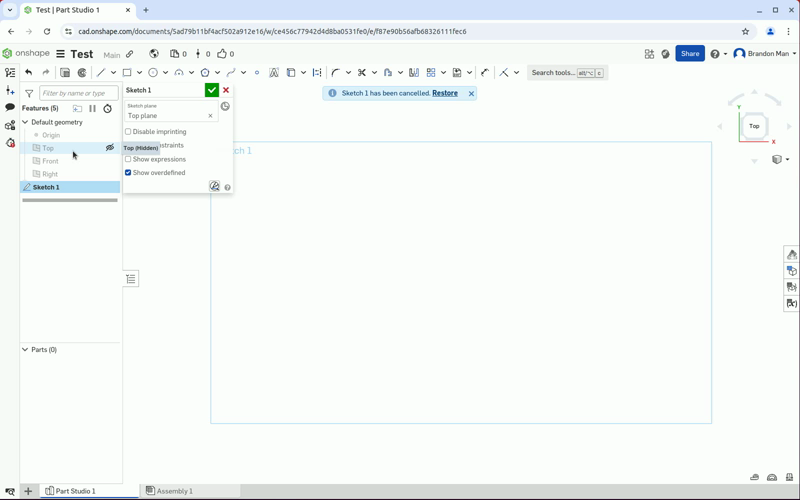
mouse_move(73, 352)
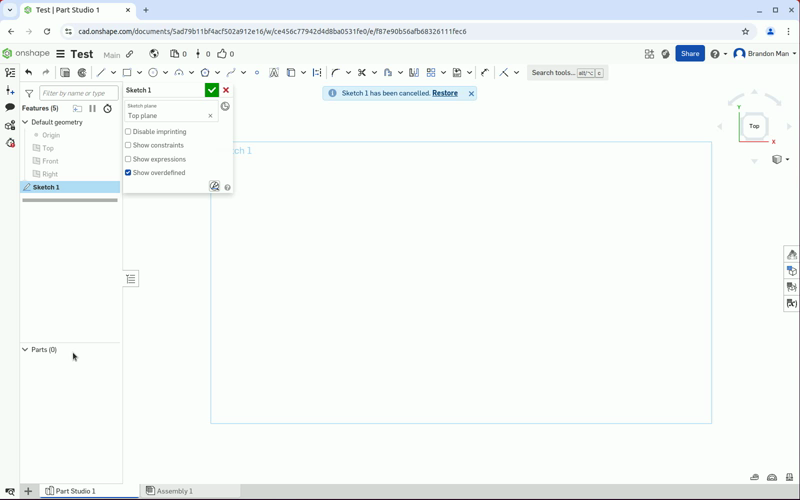
key(y)
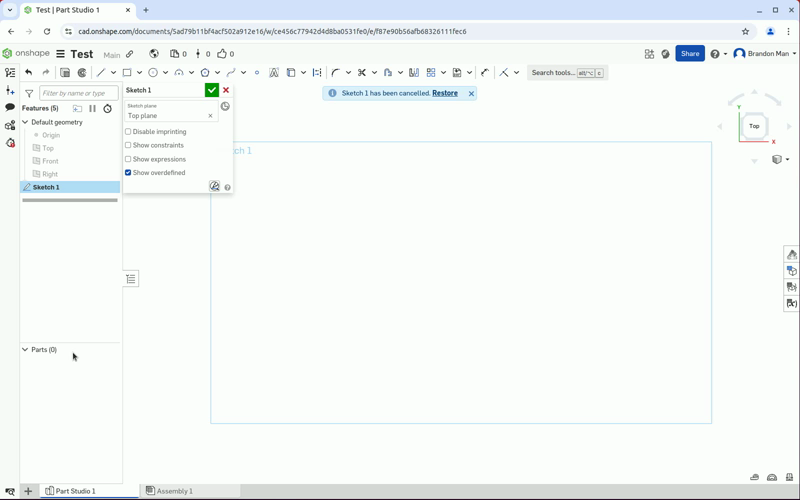
key(l)
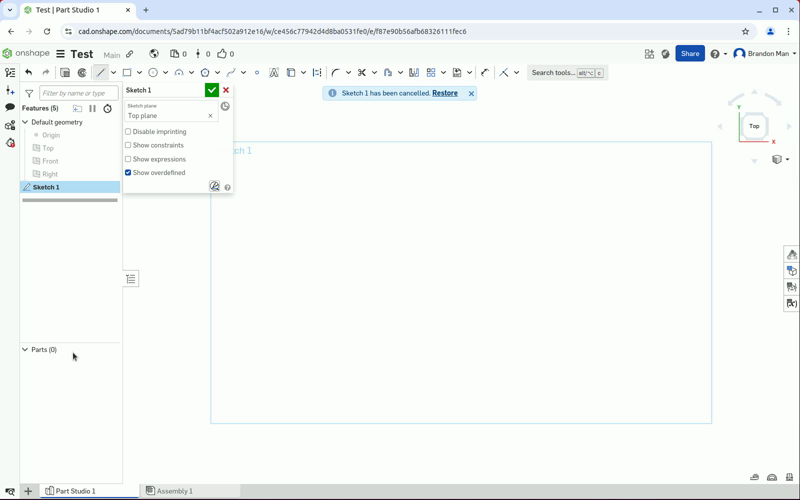
key_down(shift)
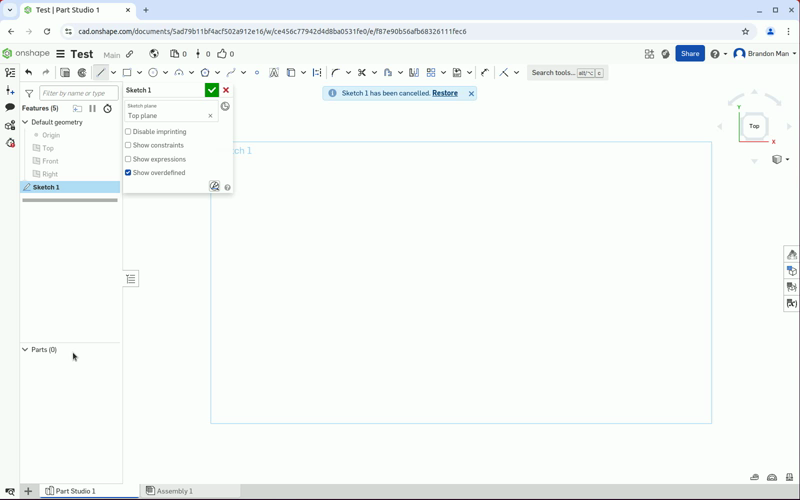
mouse_move(389, 282)
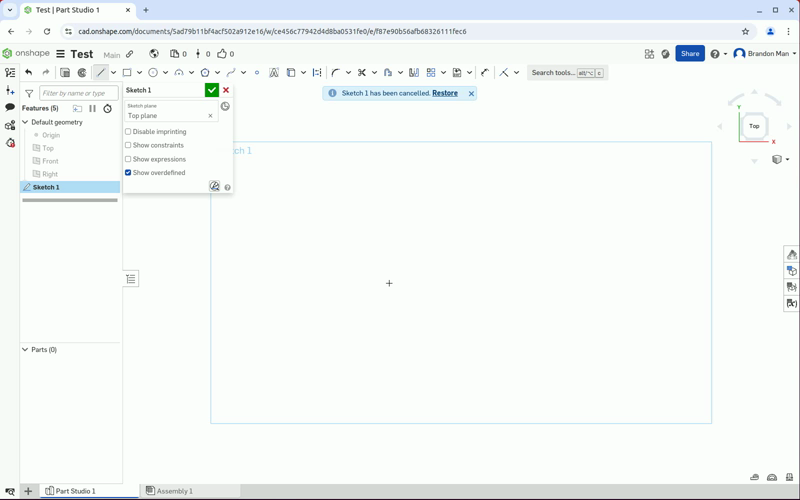
click(389, 282)
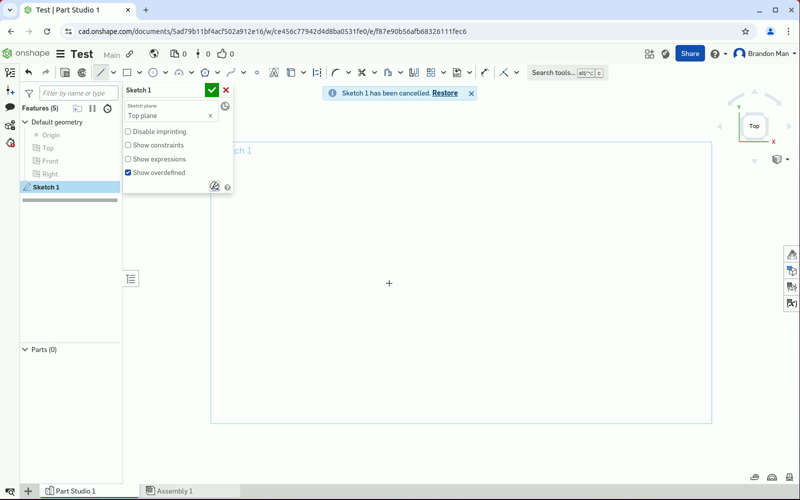
key_up(shift)
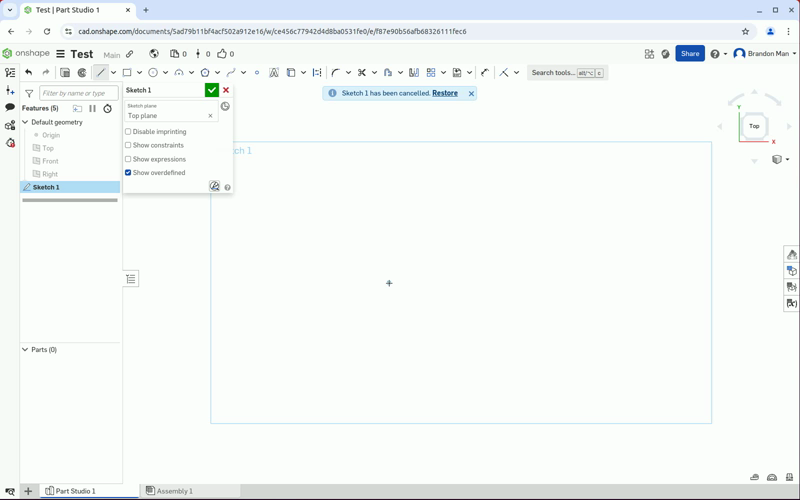
key_down(shift)
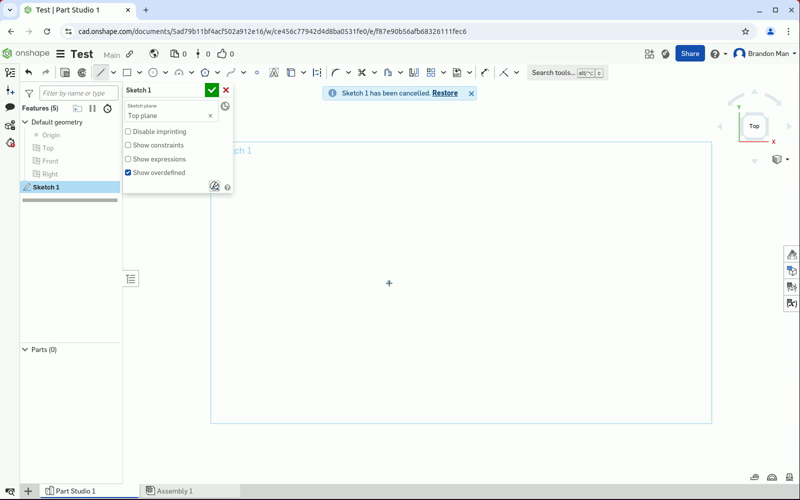
mouse_move(425, 344)
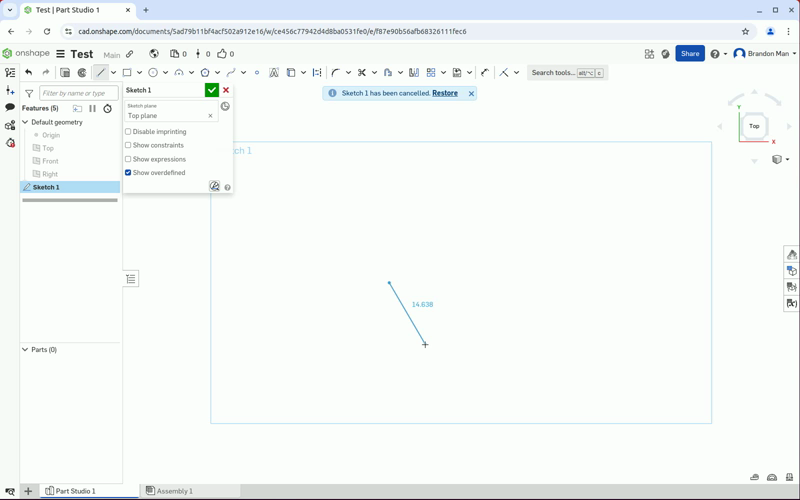
click(425, 344)
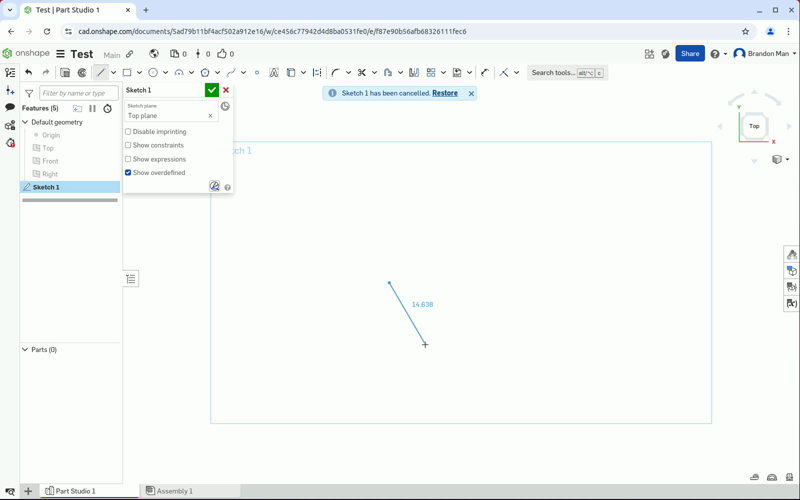
key_up(shift)
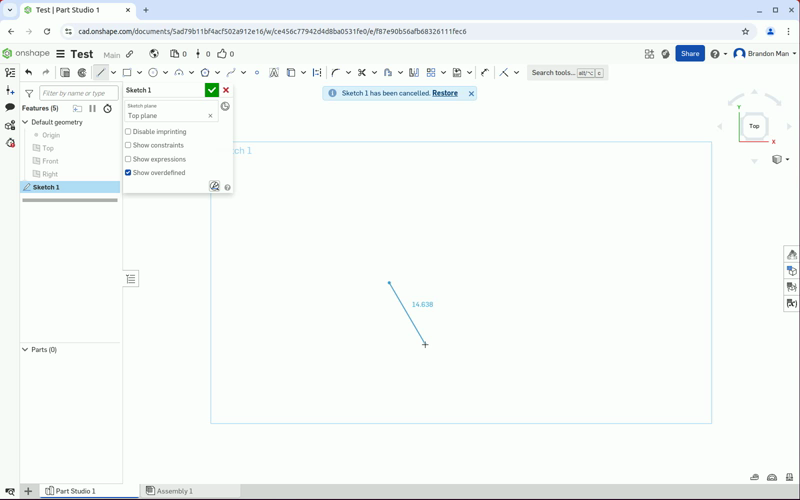
key_down(shift)
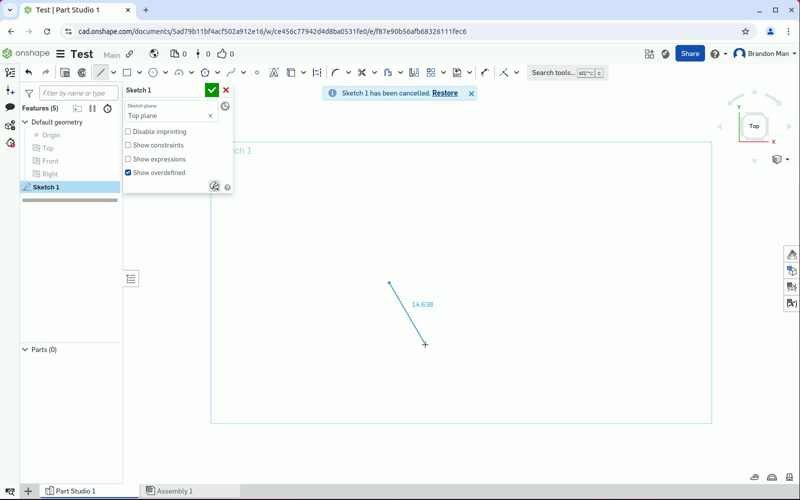
mouse_move(495, 344)
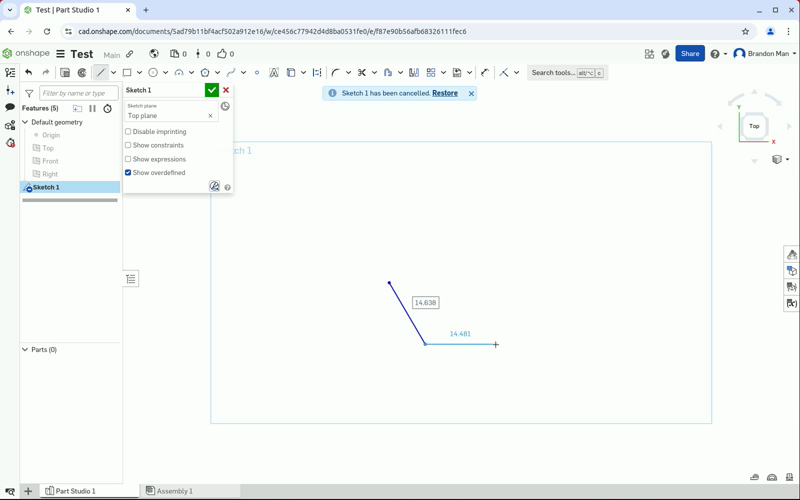
click(495, 344)
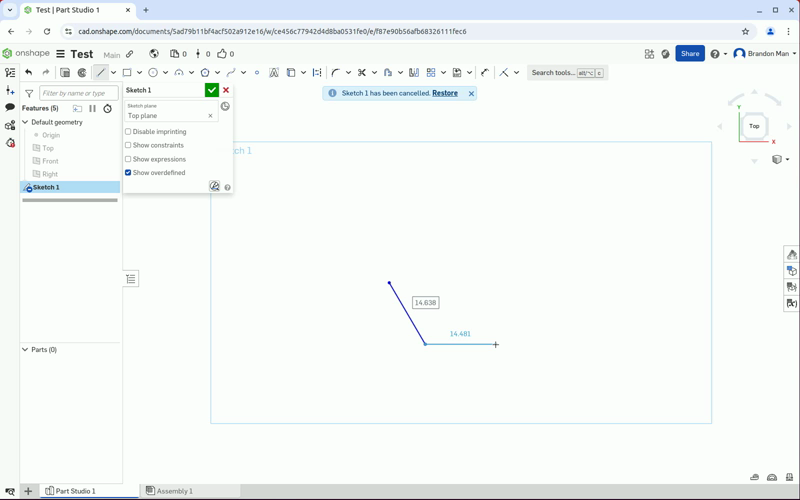
key_up(shift)
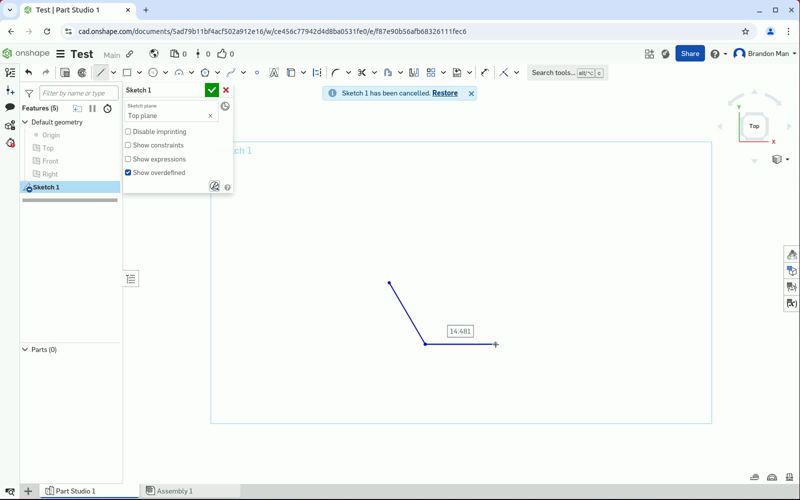
key_down(shift)
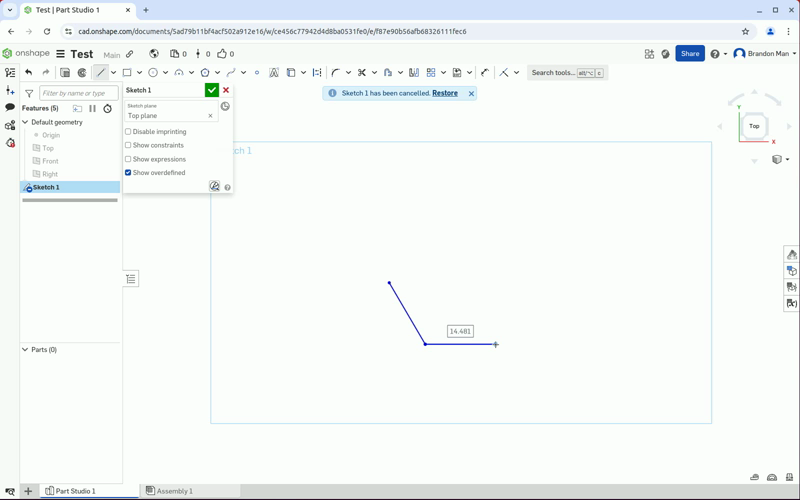
mouse_move(531, 282)
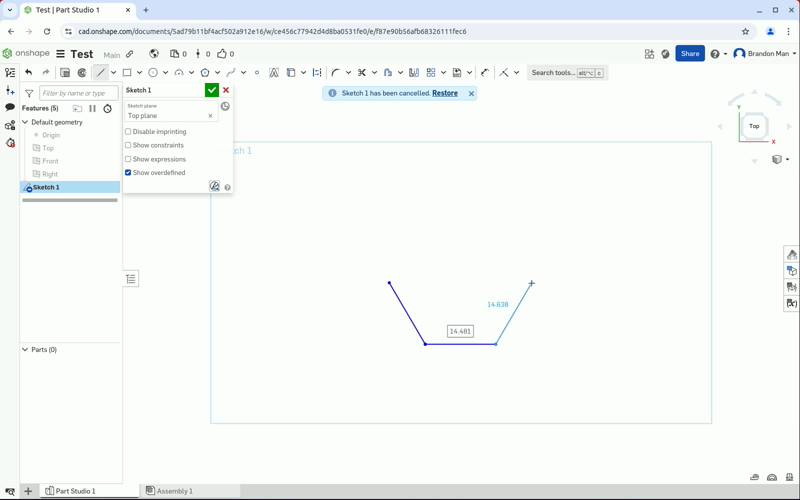
click(531, 282)
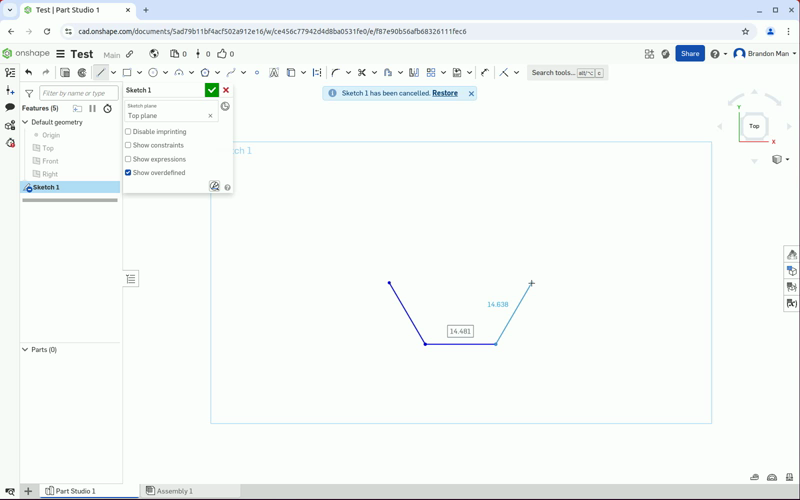
key_up(shift)
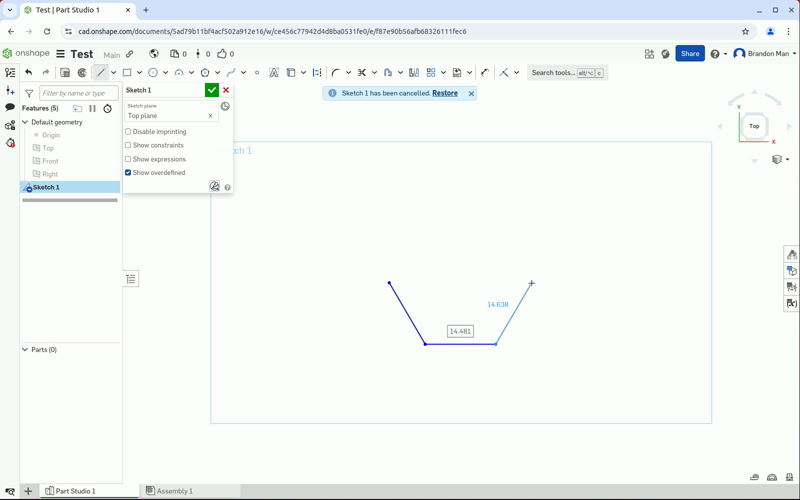
key_down(shift)
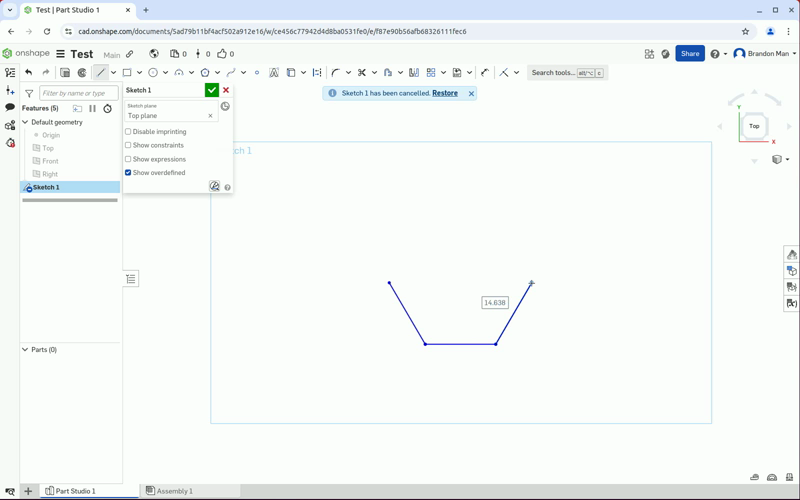
mouse_move(495, 221)
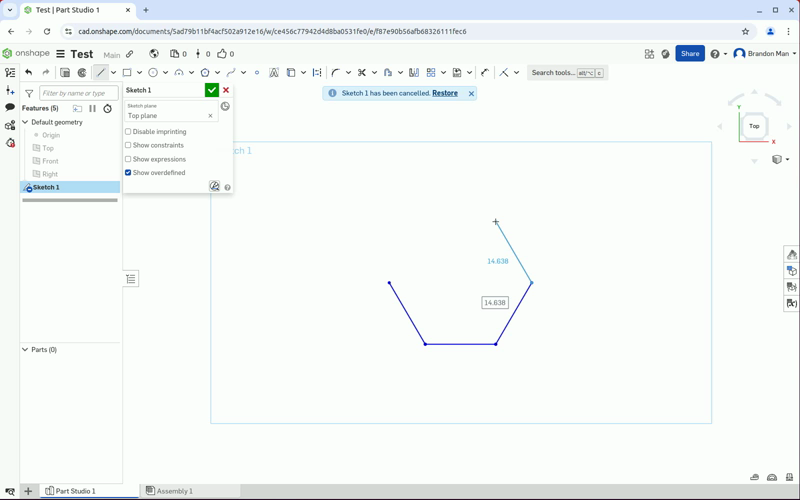
click(495, 221)
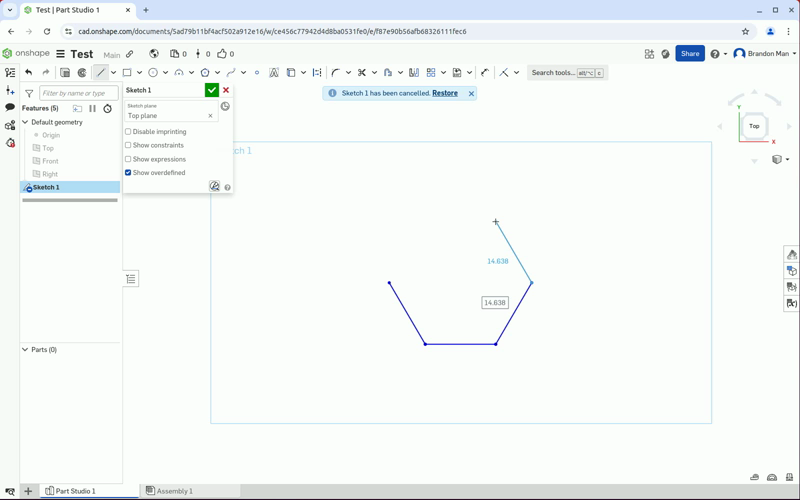
key_up(shift)
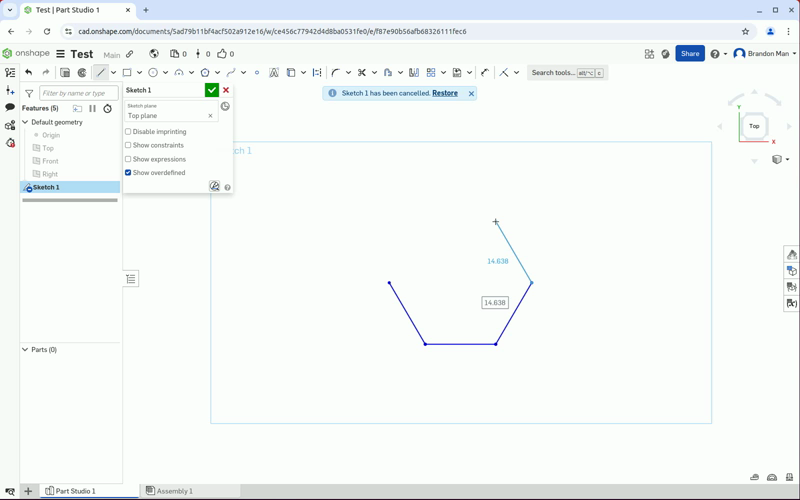
key_down(shift)
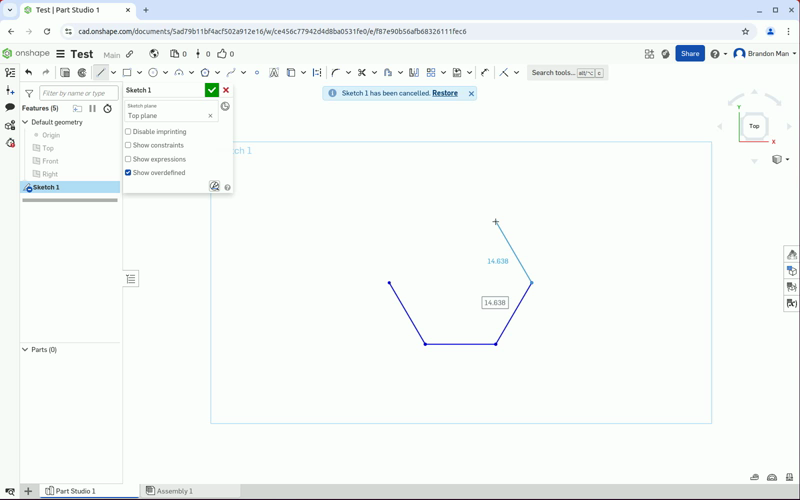
mouse_move(425, 221)
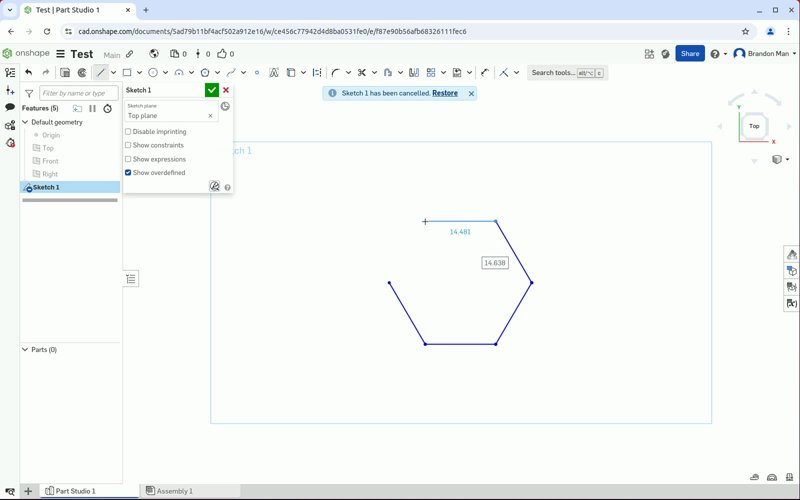
click(425, 221)
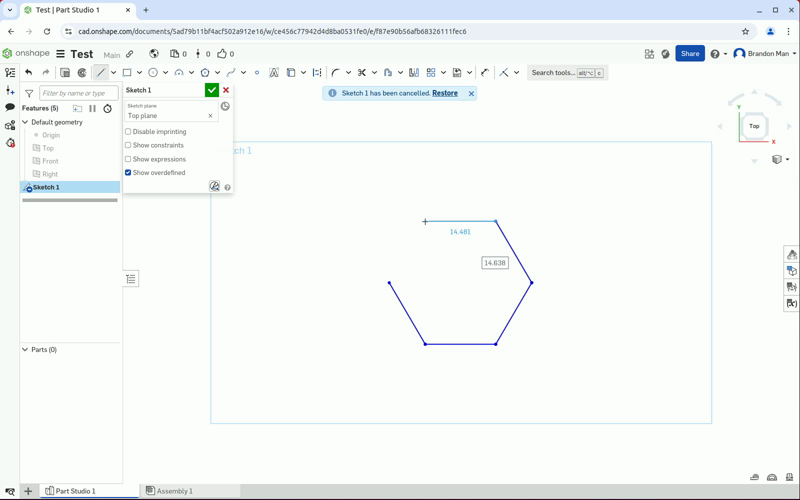
key_up(shift)
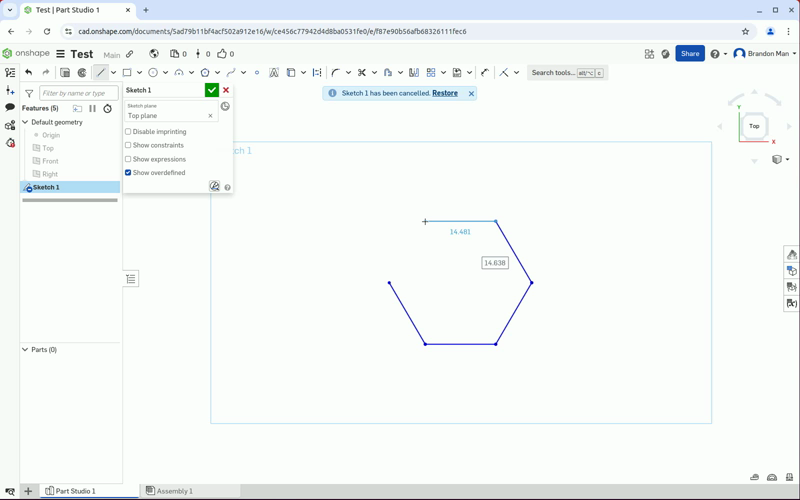
key_down(shift)
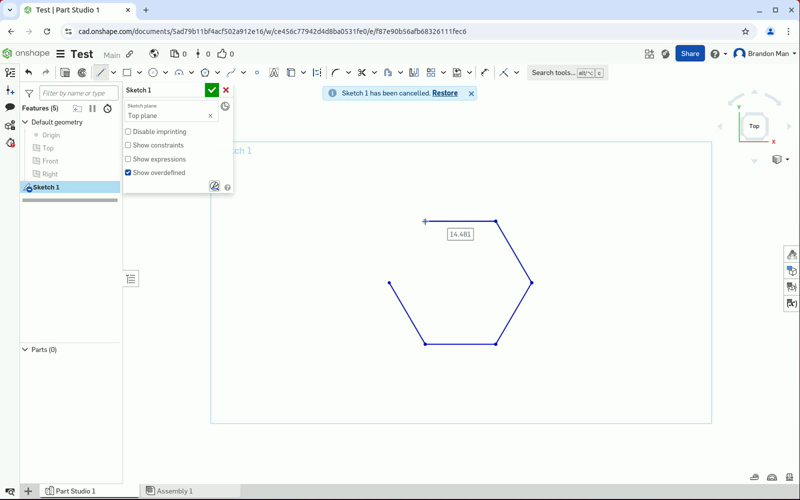
mouse_move(389, 282)
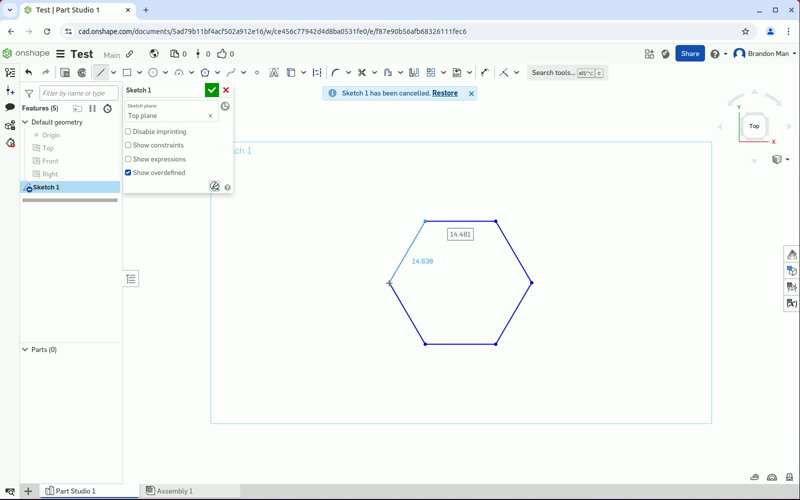
key_up(shift)
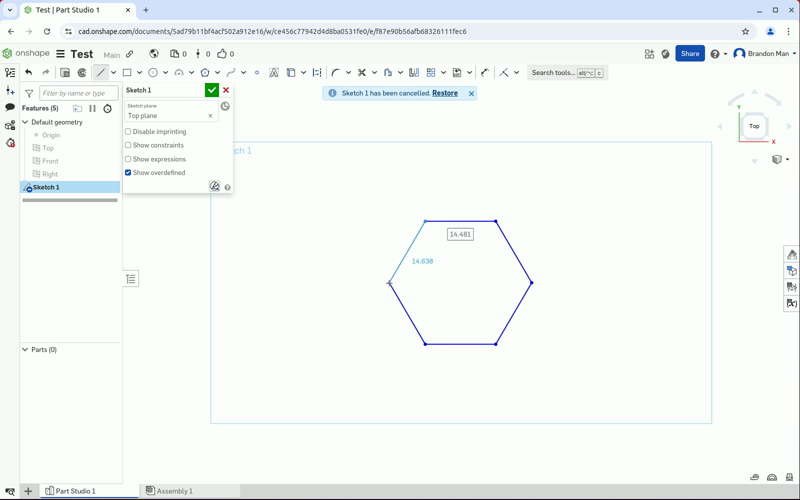
click(389, 282)
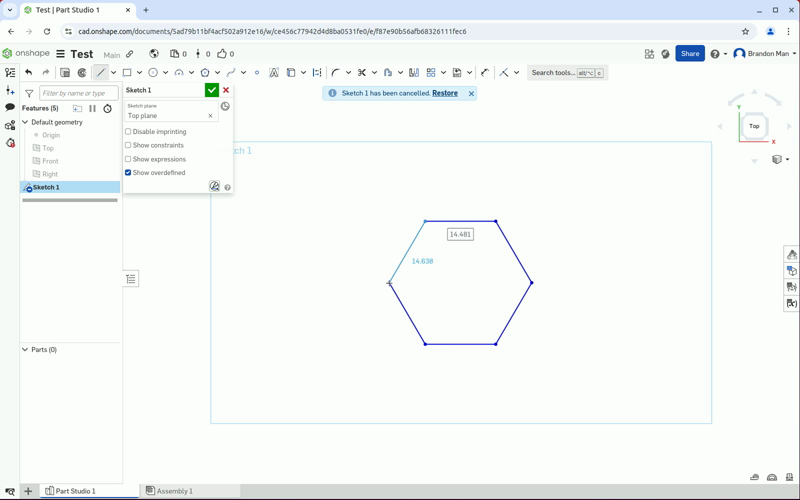
key(esc)
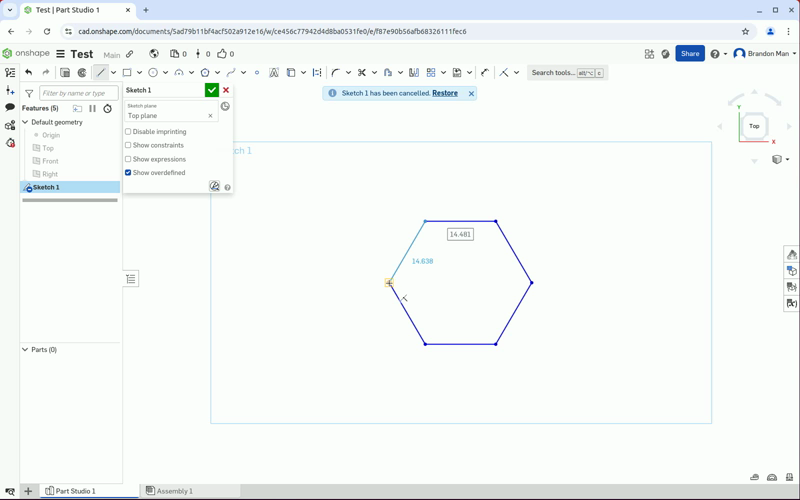
mouse_move(433, 233)
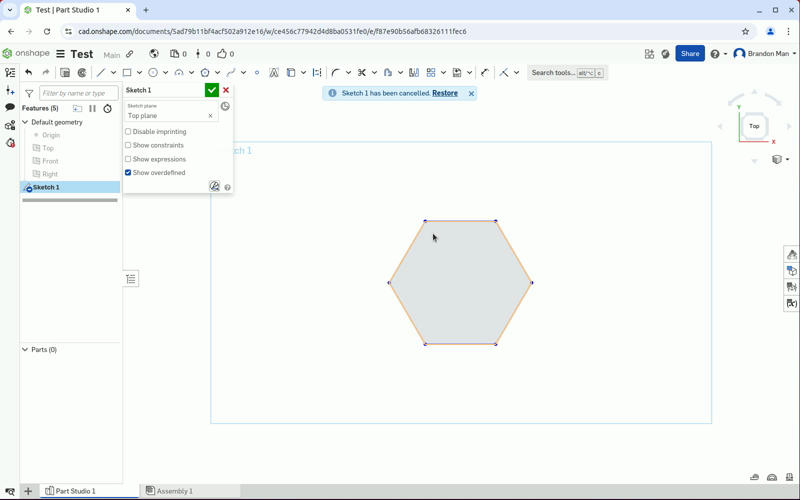
click(433, 233)
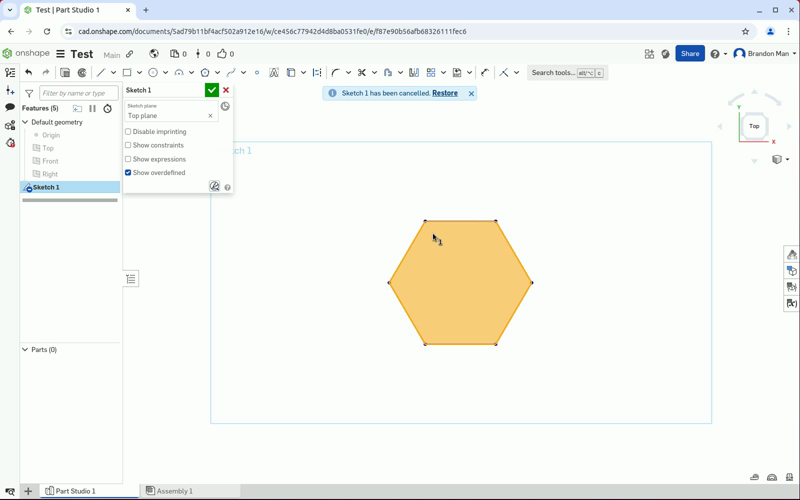
mouse_move(73, 352)
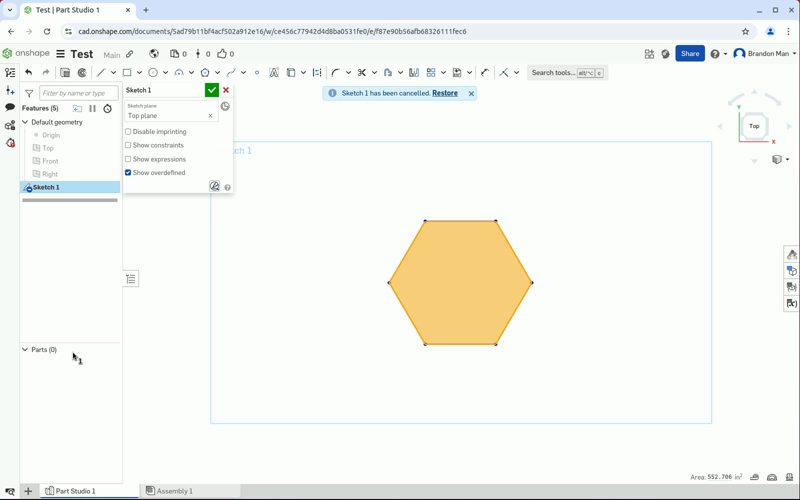
key(shift+y)
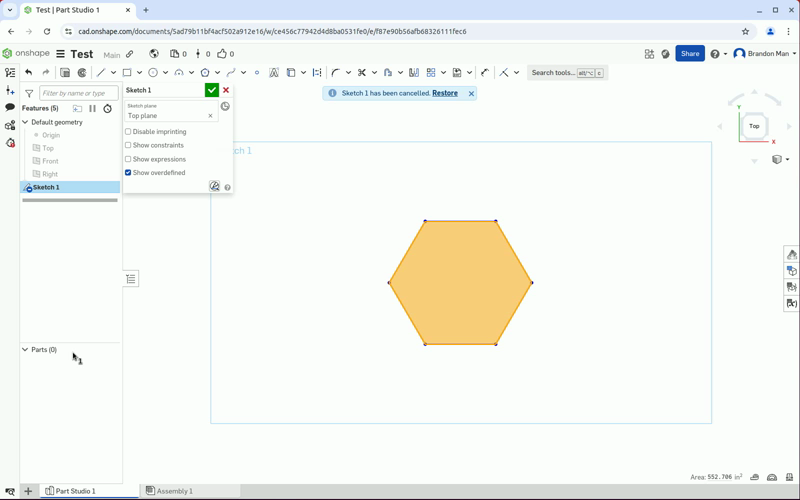
key(shift+e)
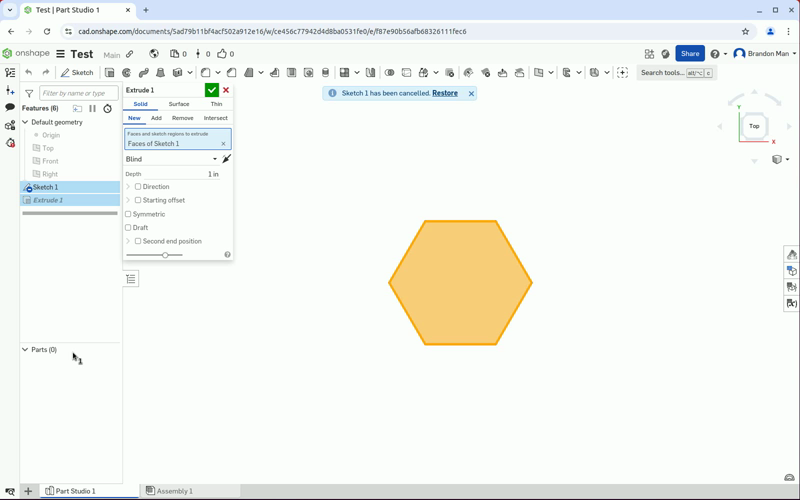
mouse_move(143, 106)
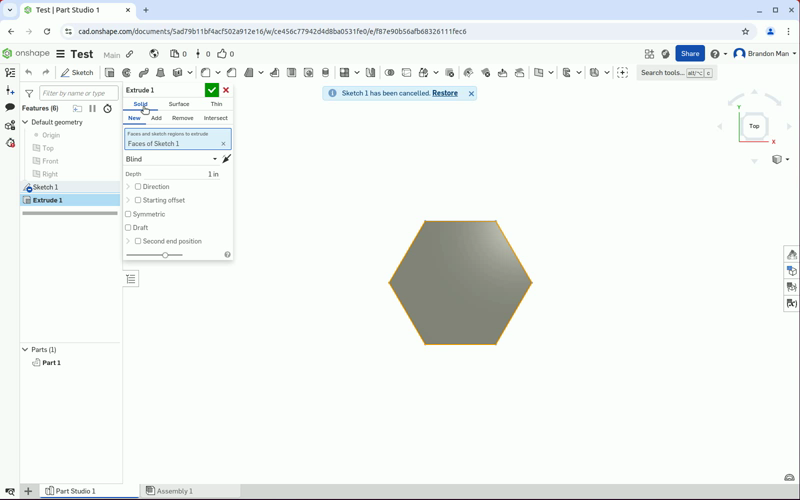
click(143, 106)
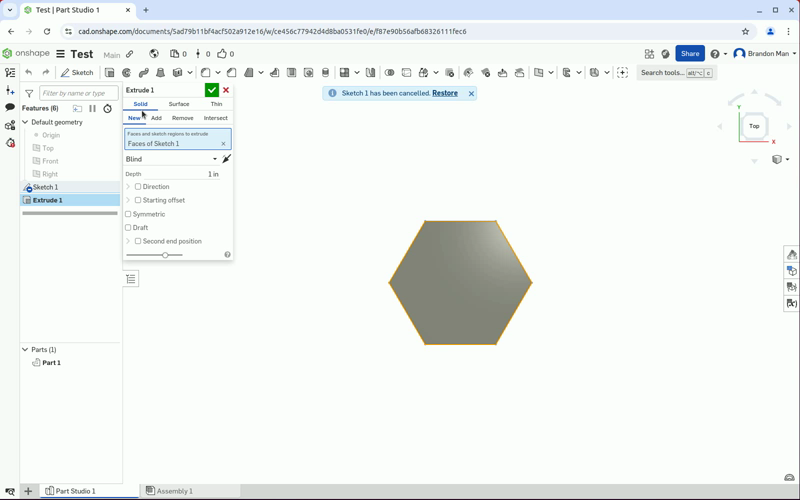
mouse_move(137, 120)
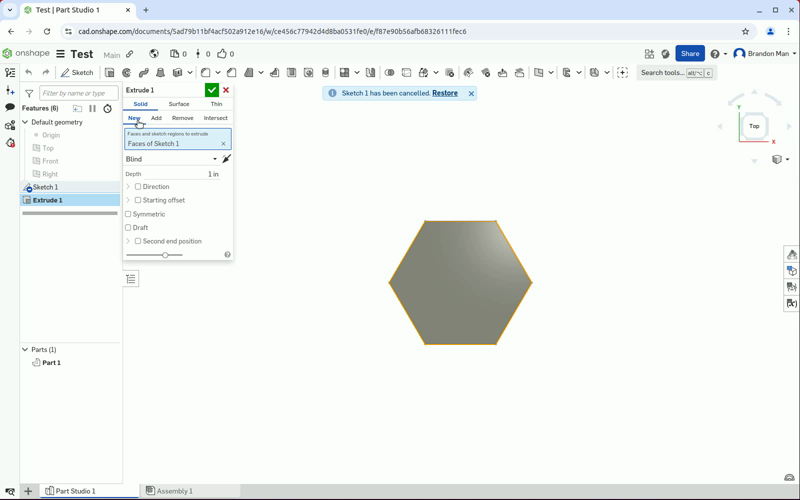
click(137, 120)
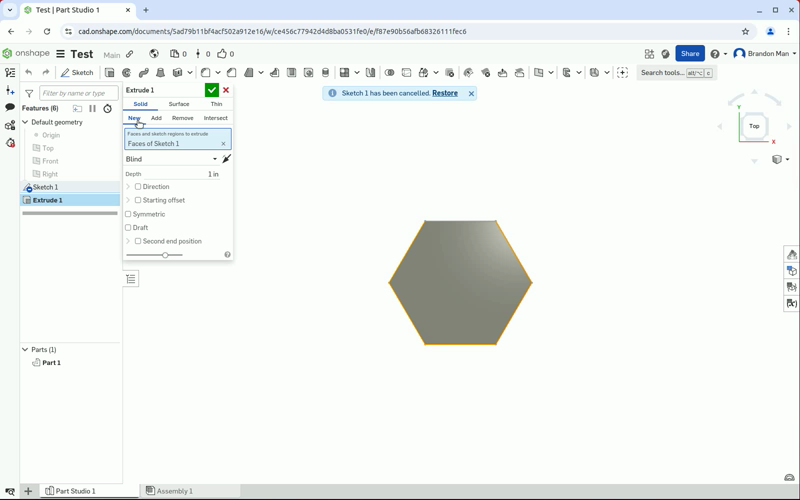
key(tab, 4)
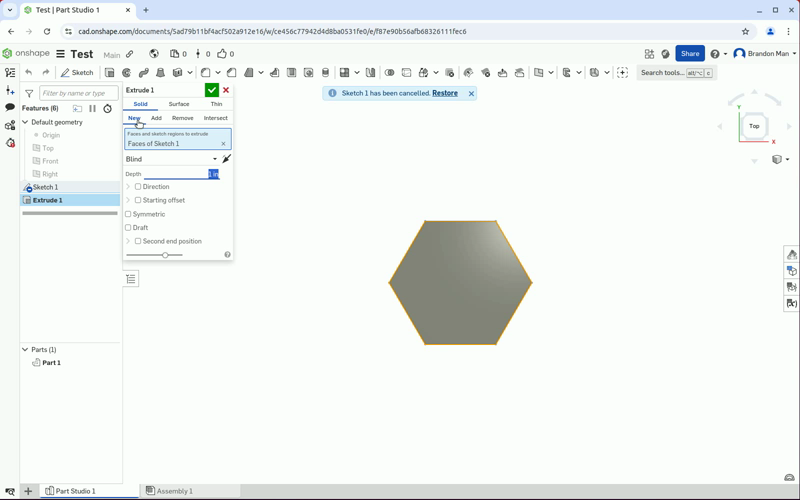
text(23.108)
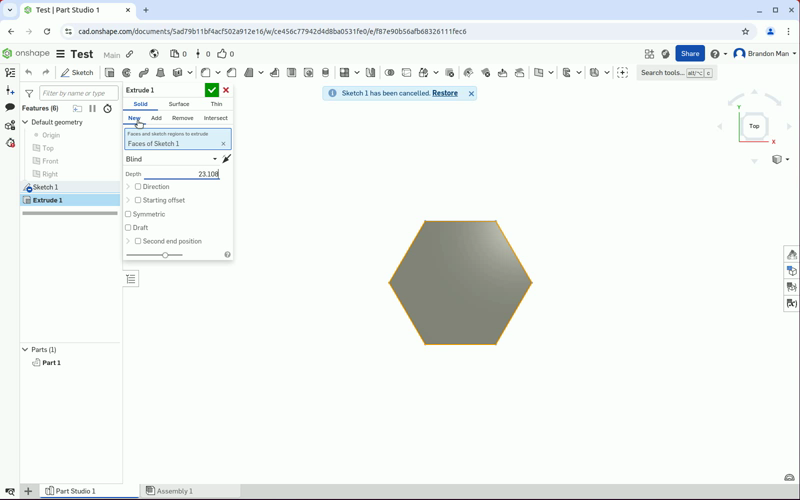
key(enter)
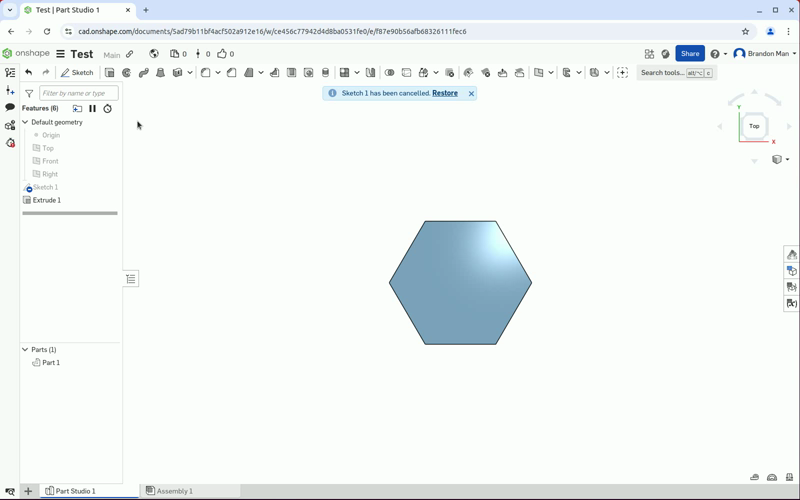
key(shift+h)
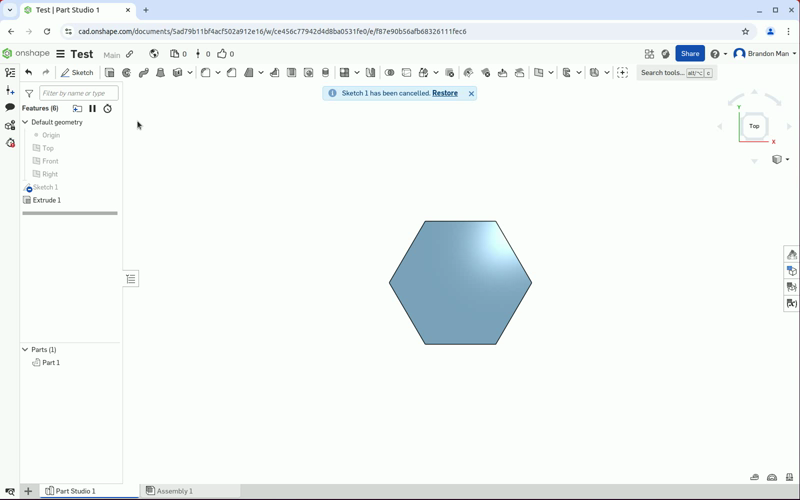
key(shift+h)
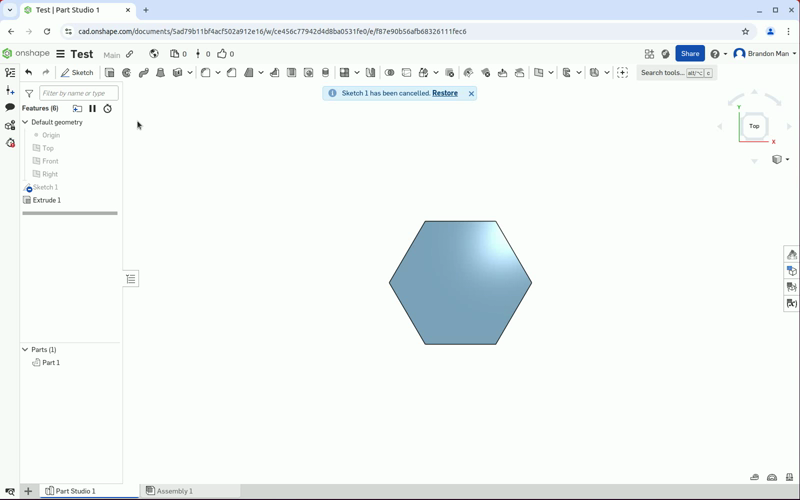
mouse_move(73, 189)
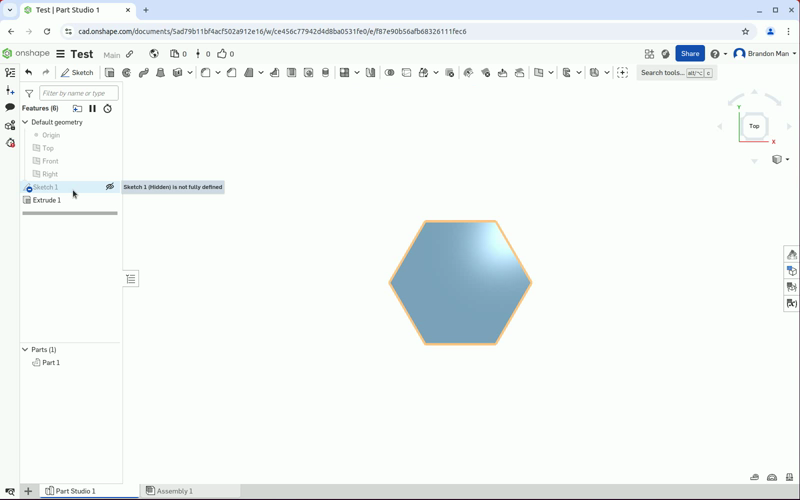
click(73, 189)
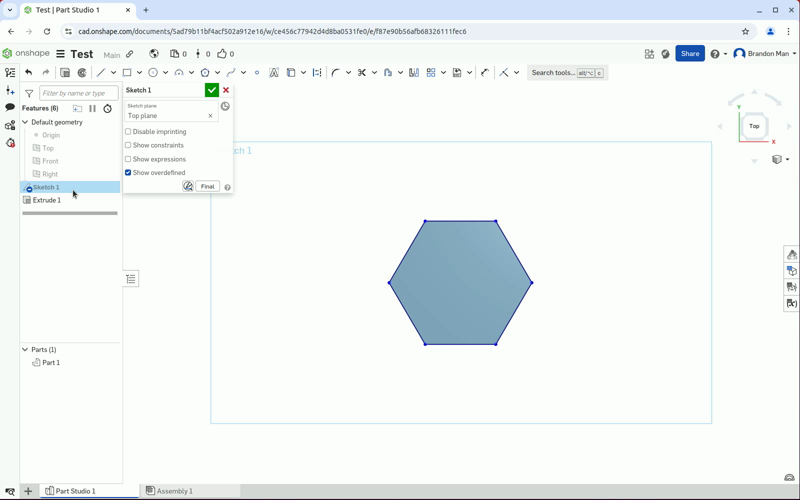
mouse_move(229, 92)
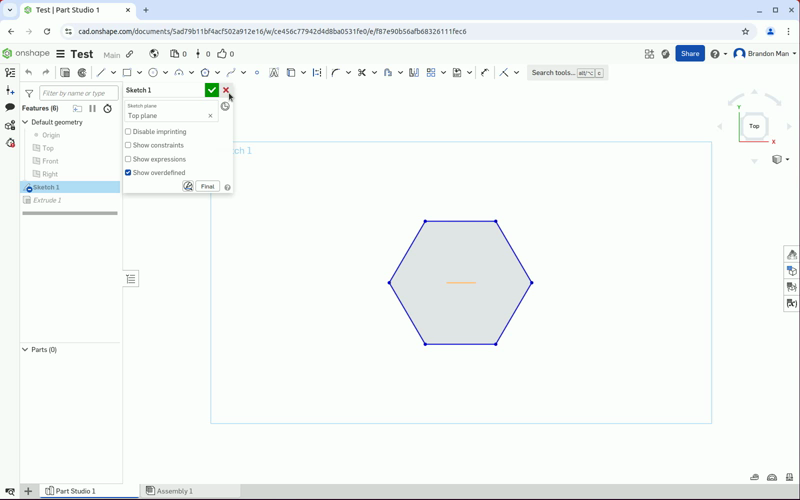
click(229, 92)
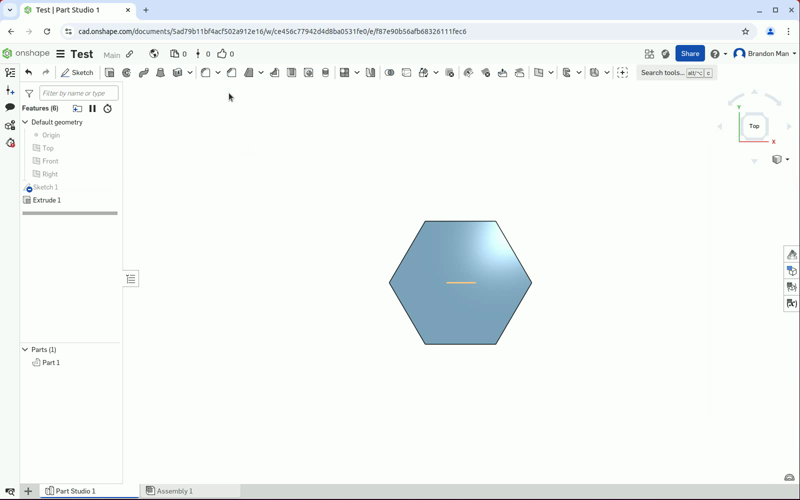
mouse_move(541, 75)
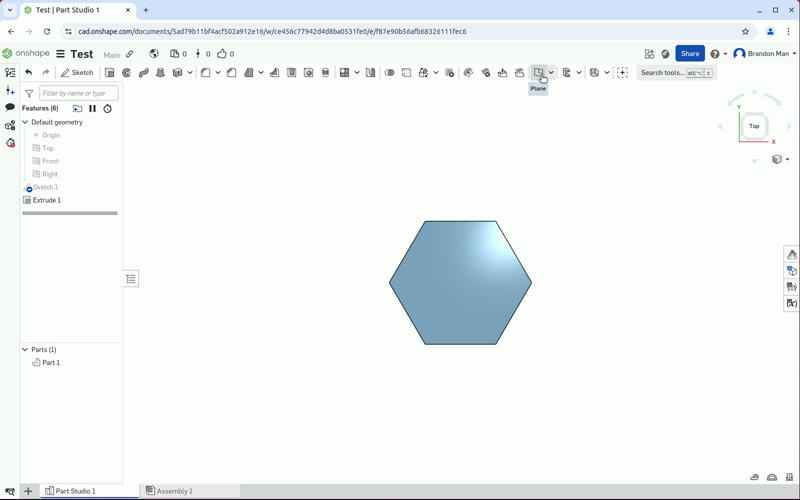
click(541, 75)
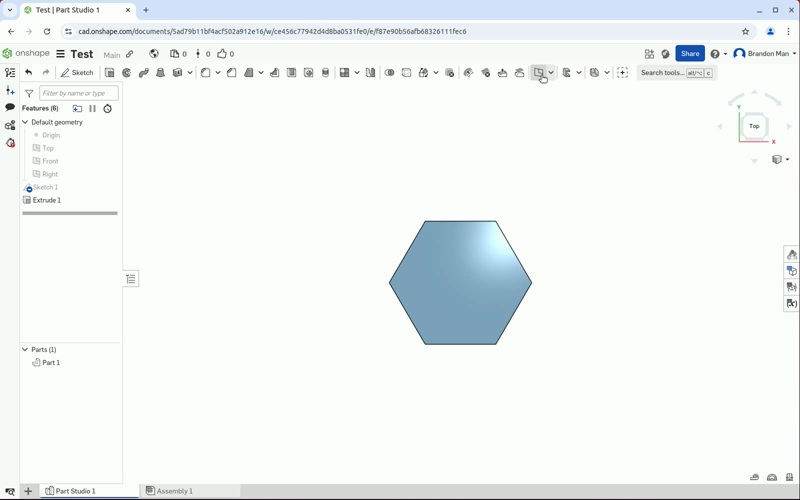
mouse_move(73, 150)
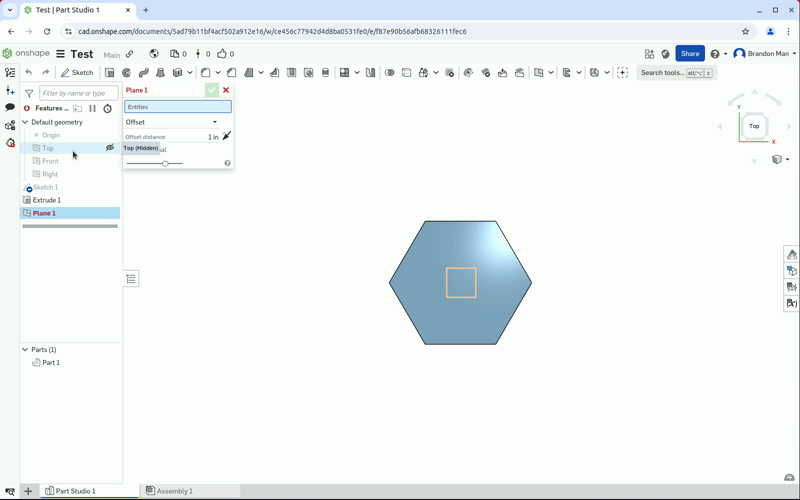
click(73, 150)
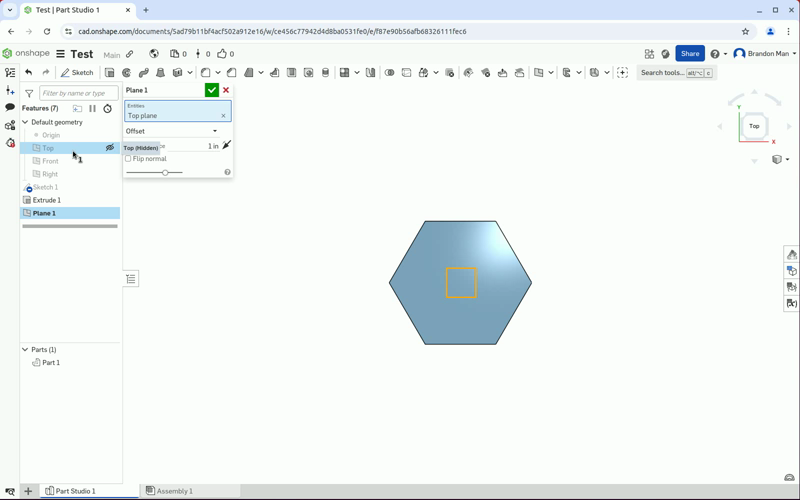
key(tab, 2)
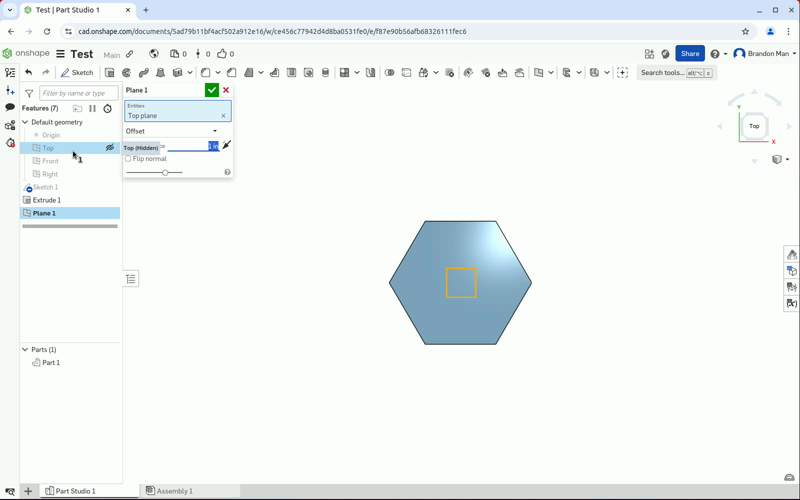
text(23.108)
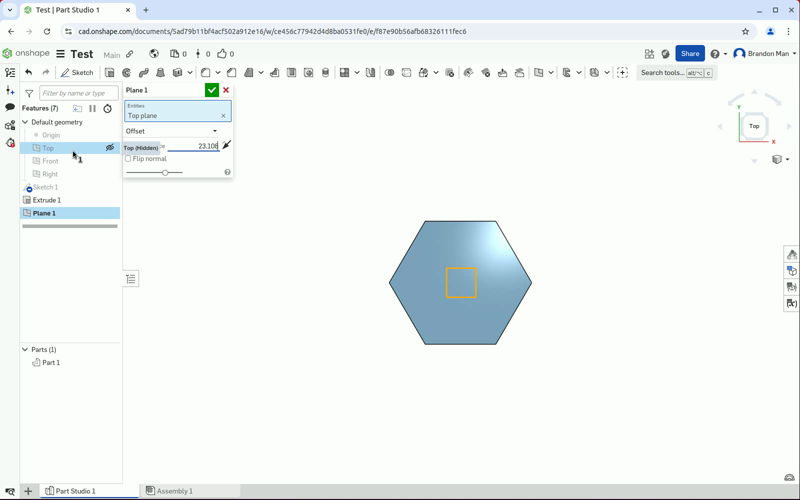
key(enter, 2)
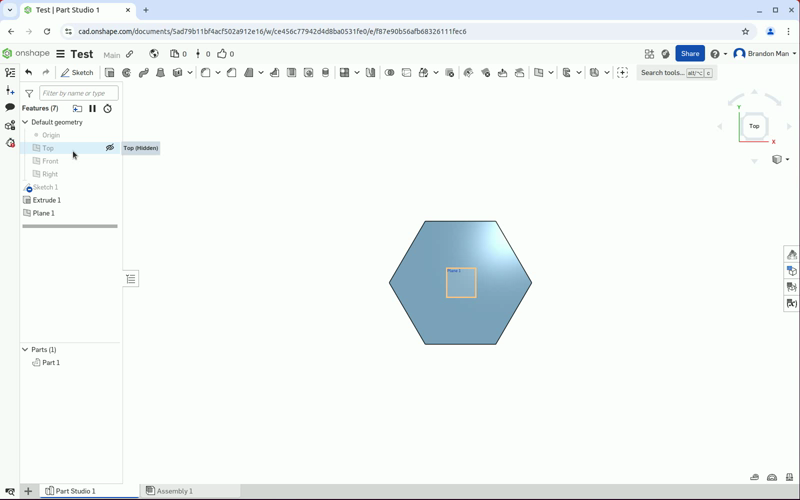
key(shift+s)
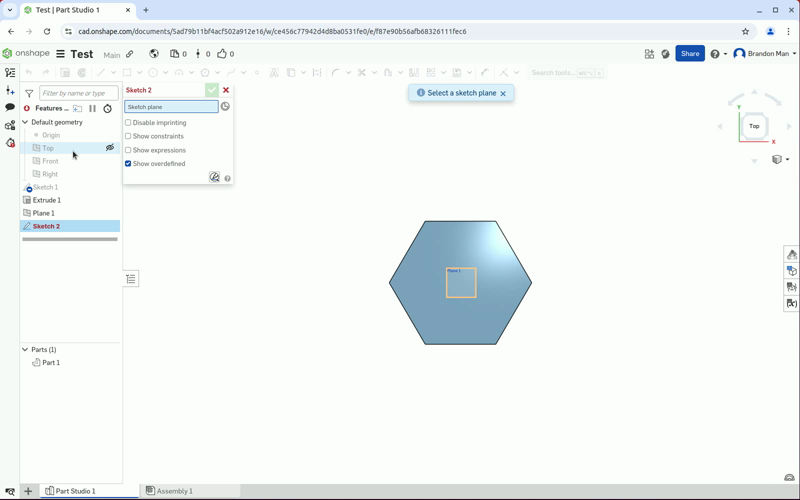
mouse_move(73, 215)
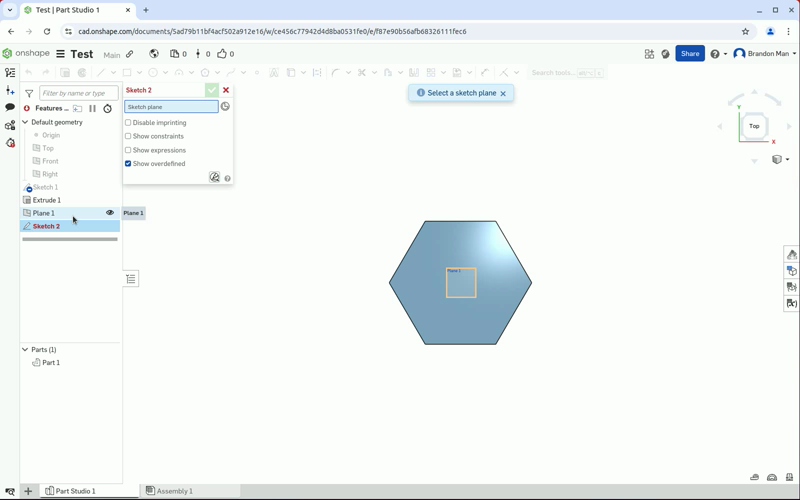
click(73, 215)
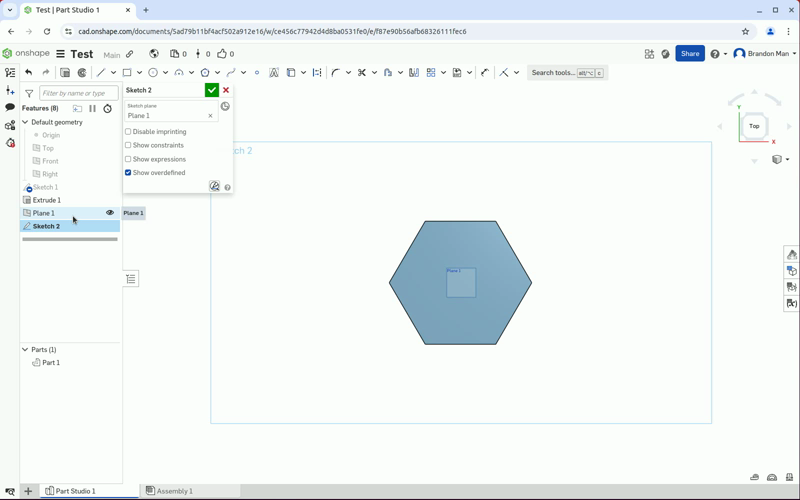
mouse_move(73, 352)
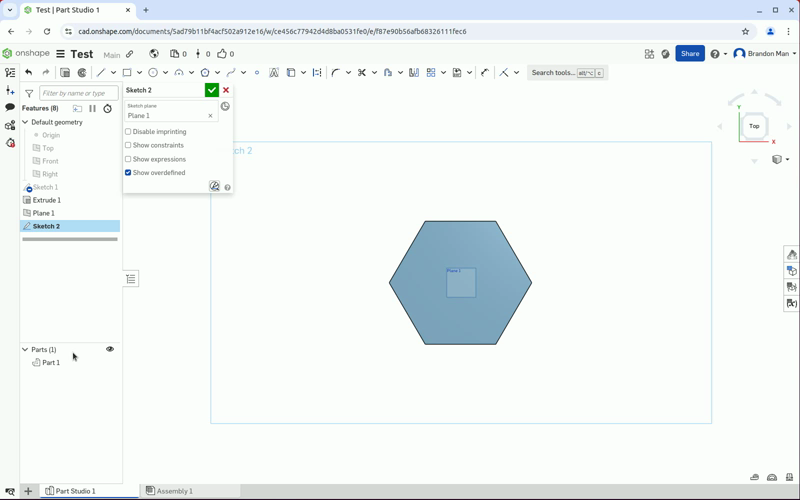
key(y)
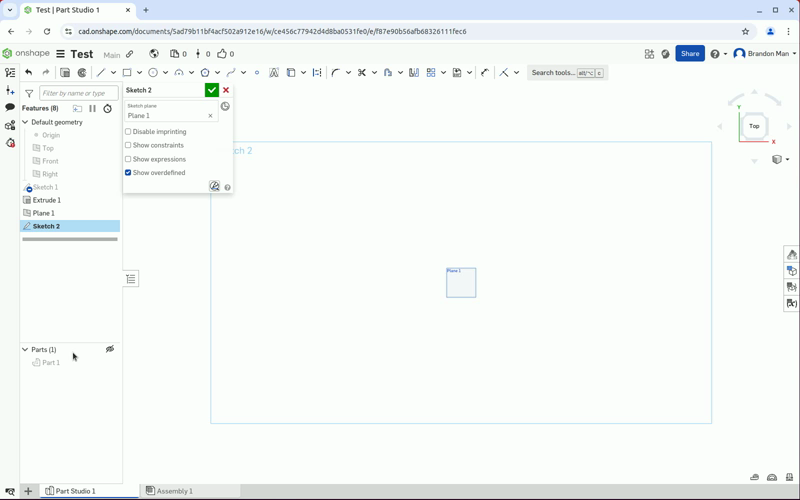
key(l)
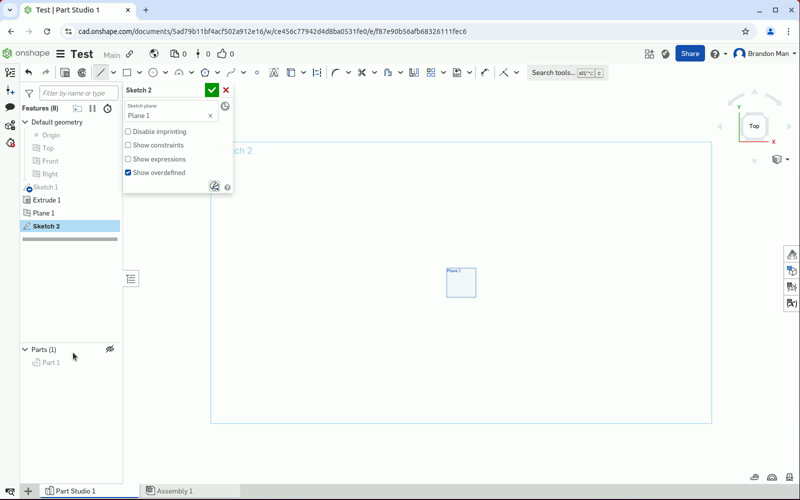
key_down(shift)
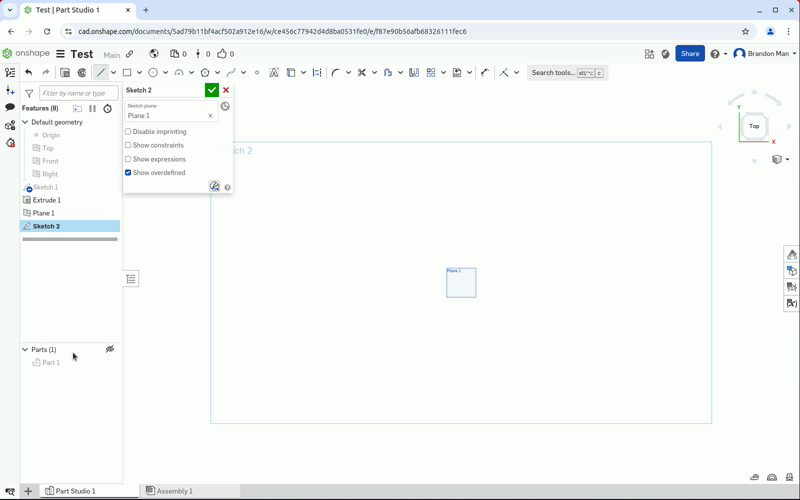
mouse_move(393, 282)
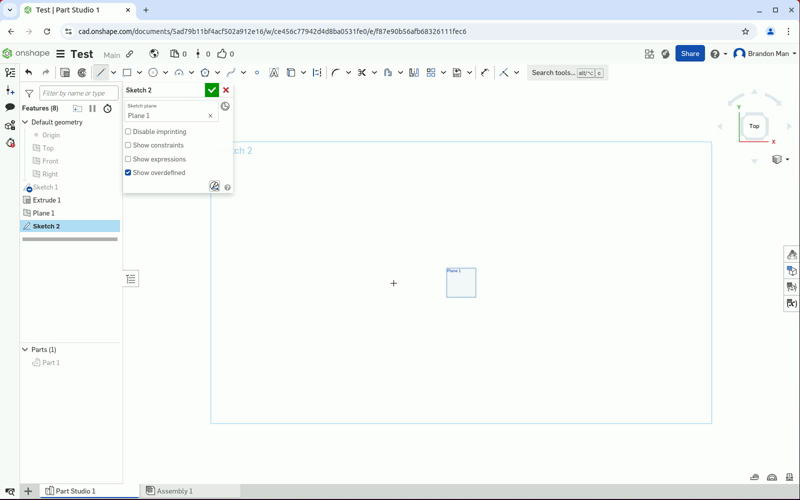
click(393, 282)
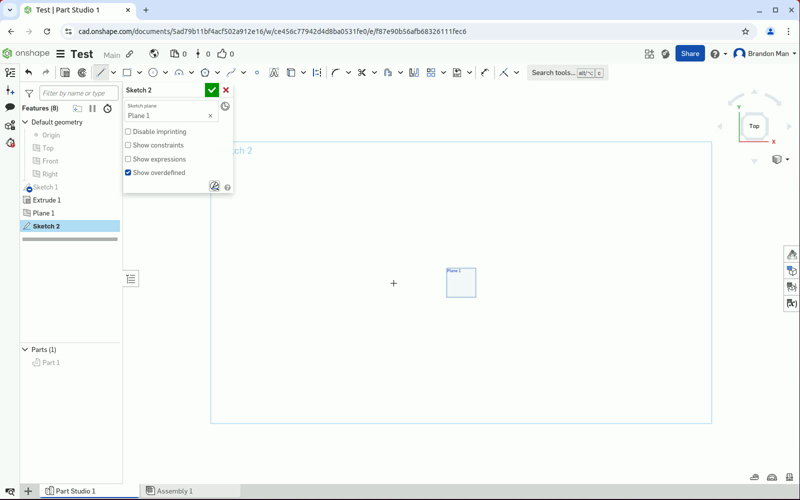
key_up(shift)
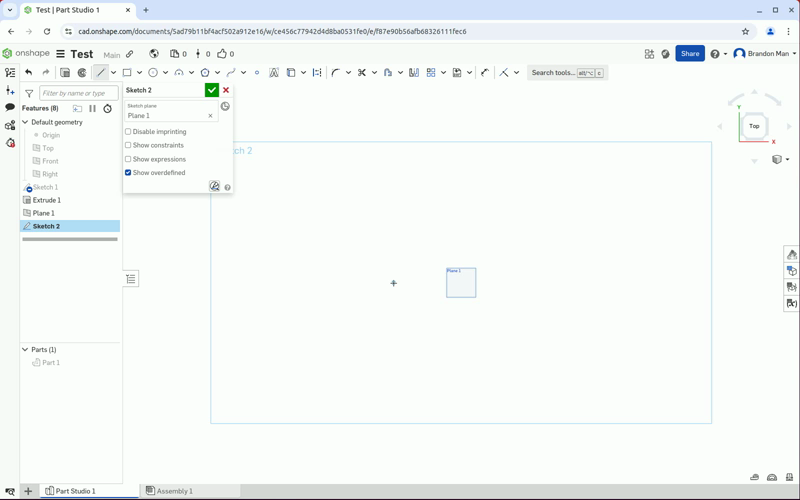
key_down(shift)
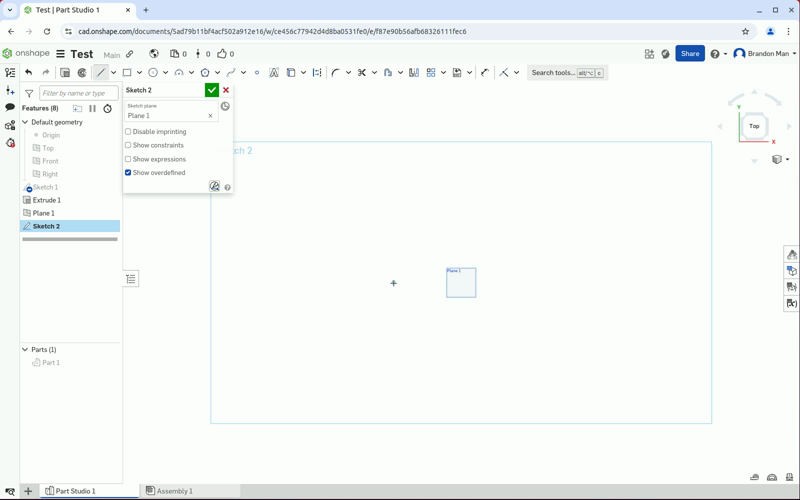
mouse_move(428, 341)
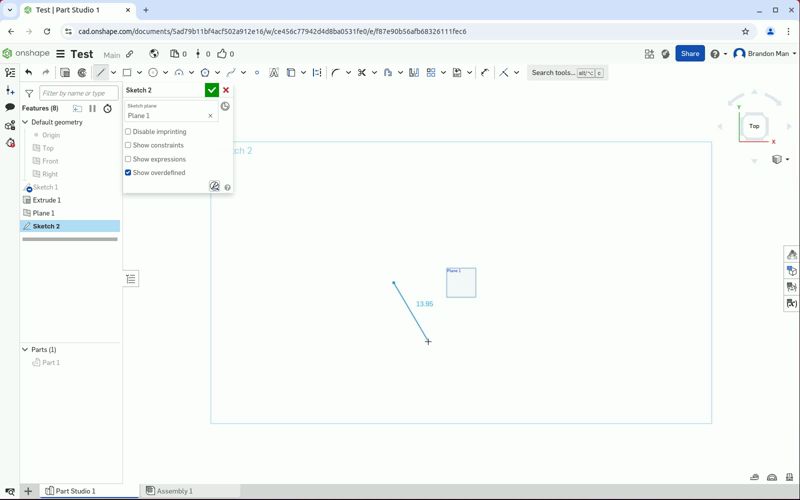
click(428, 341)
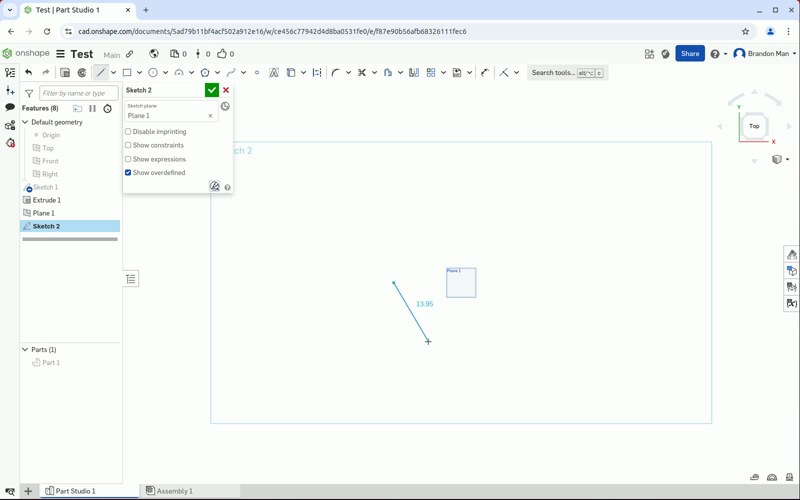
key_up(shift)
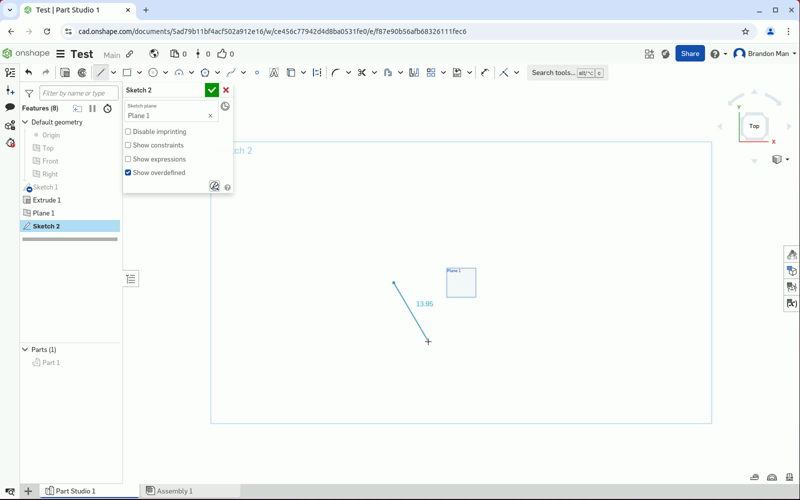
key_down(shift)
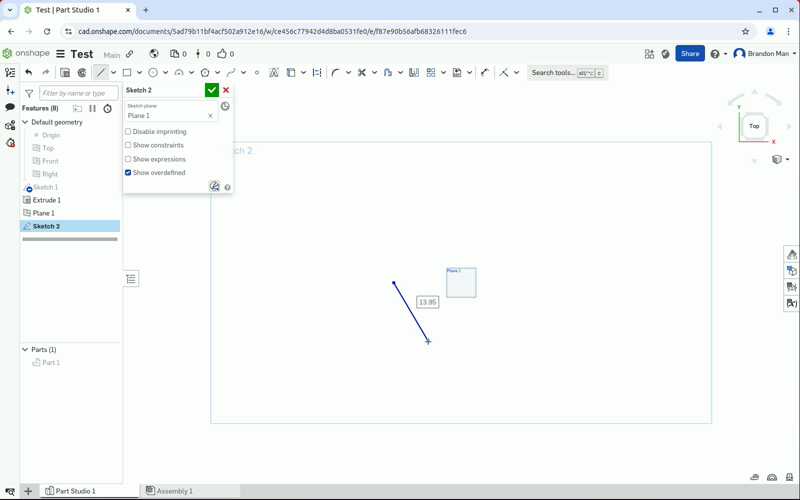
mouse_move(494, 341)
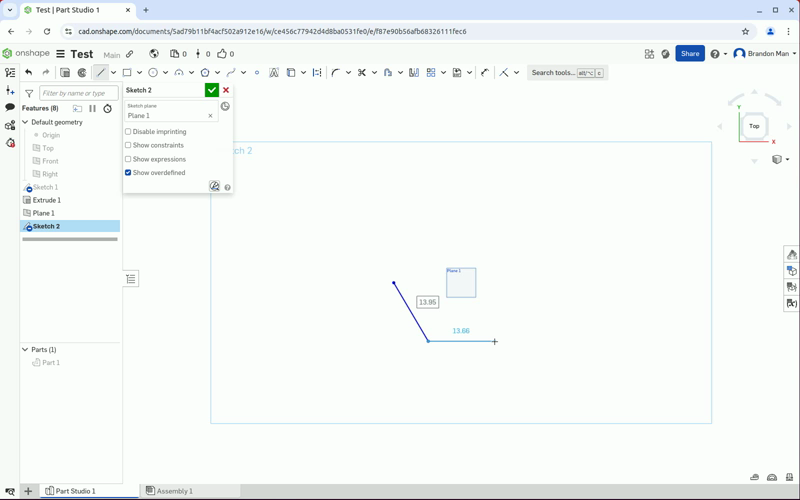
click(494, 341)
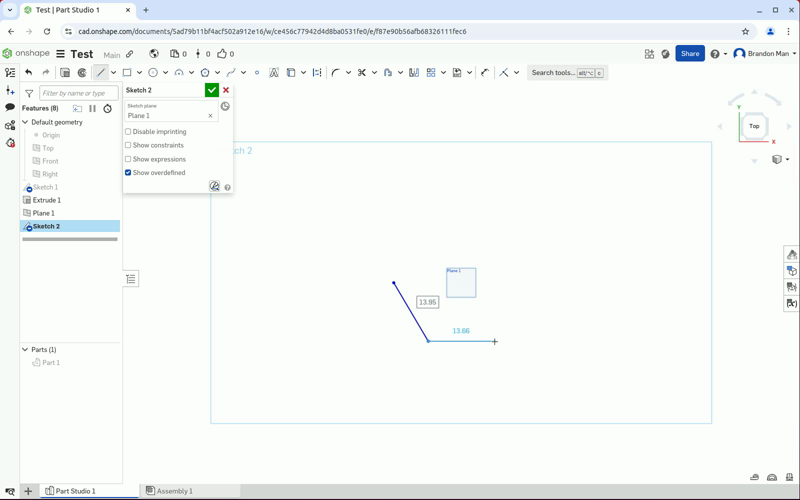
key_up(shift)
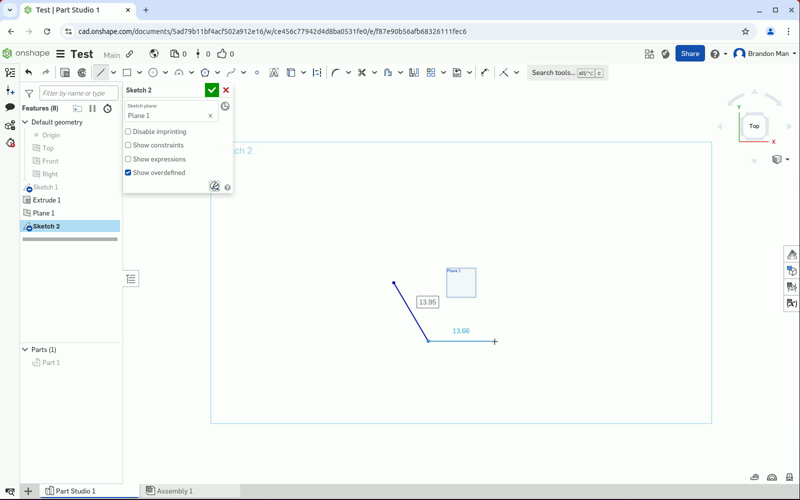
key_down(shift)
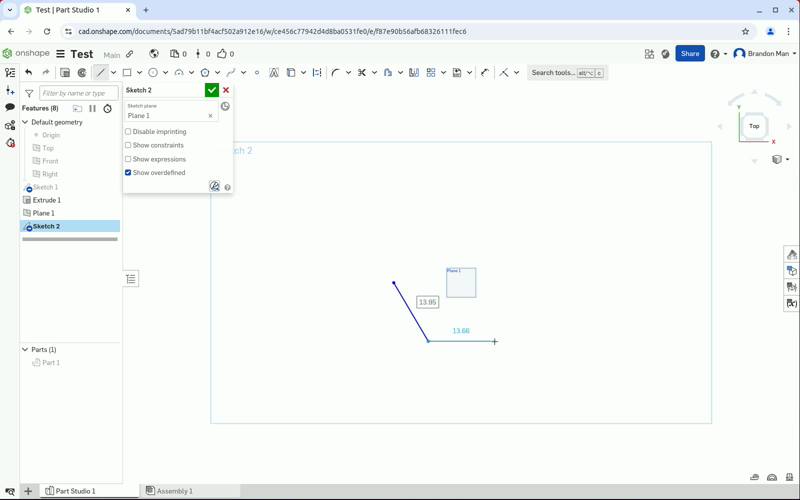
mouse_move(528, 282)
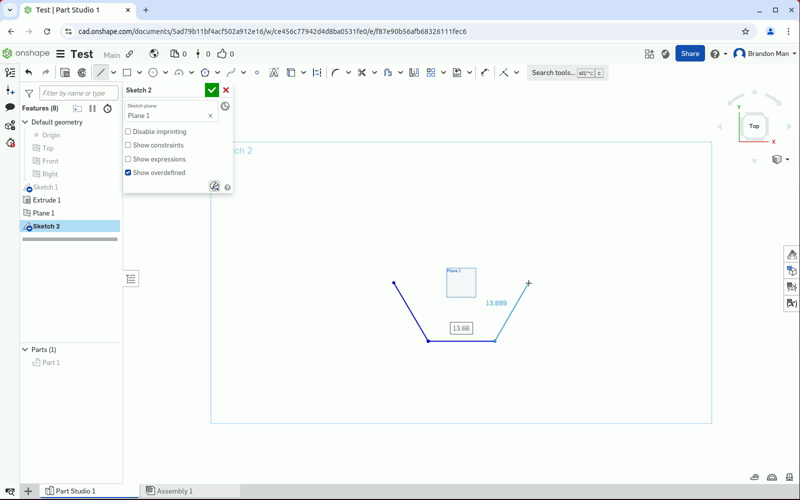
click(528, 282)
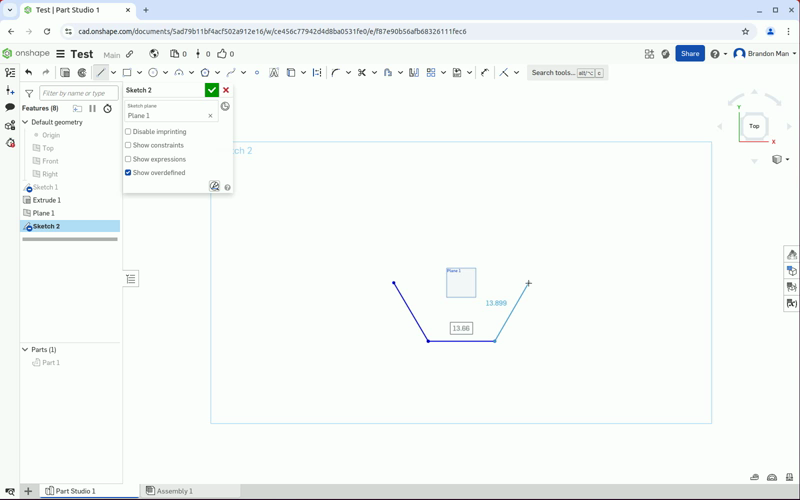
key_up(shift)
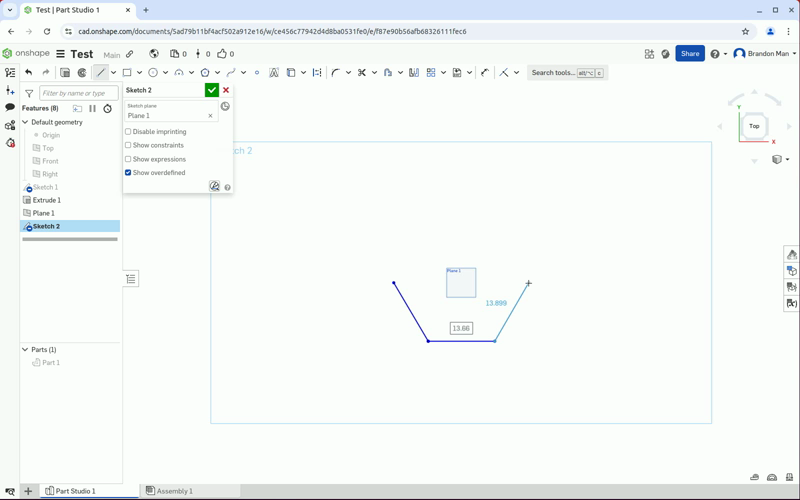
key_down(shift)
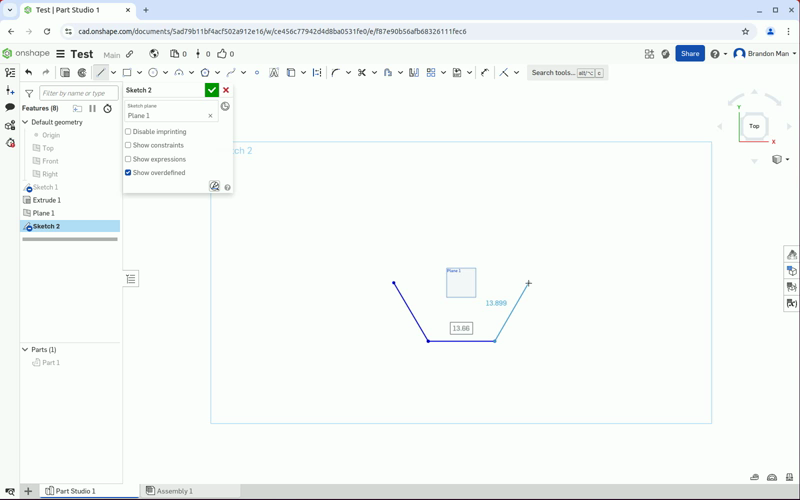
mouse_move(494, 224)
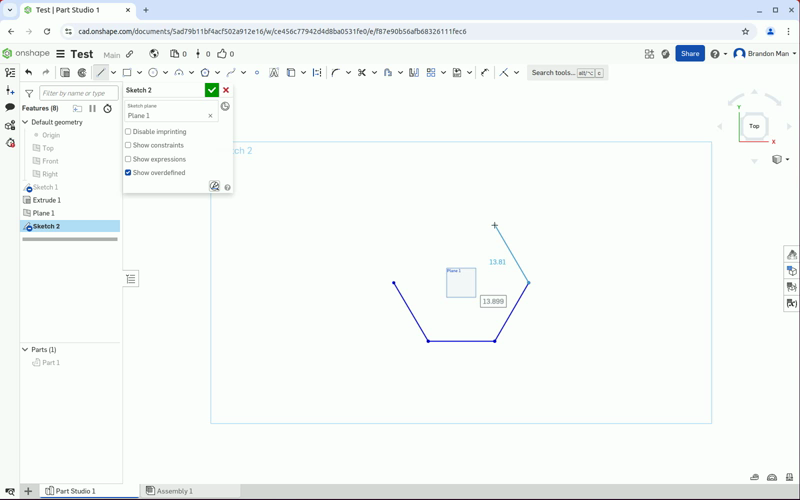
click(494, 224)
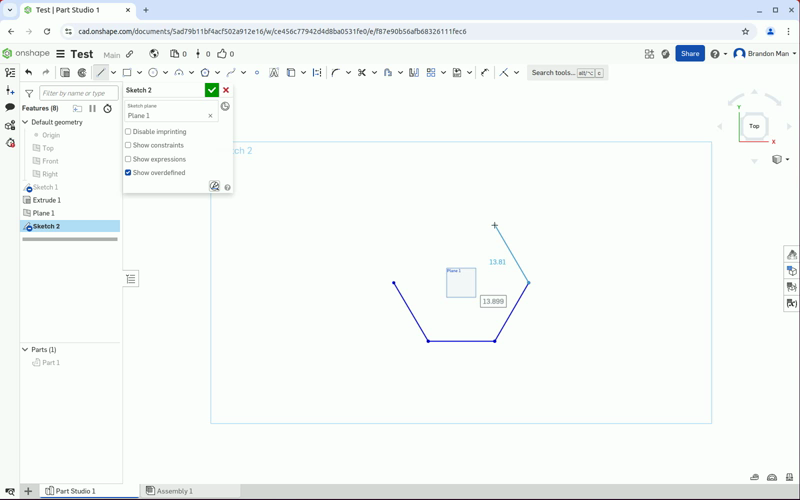
key_up(shift)
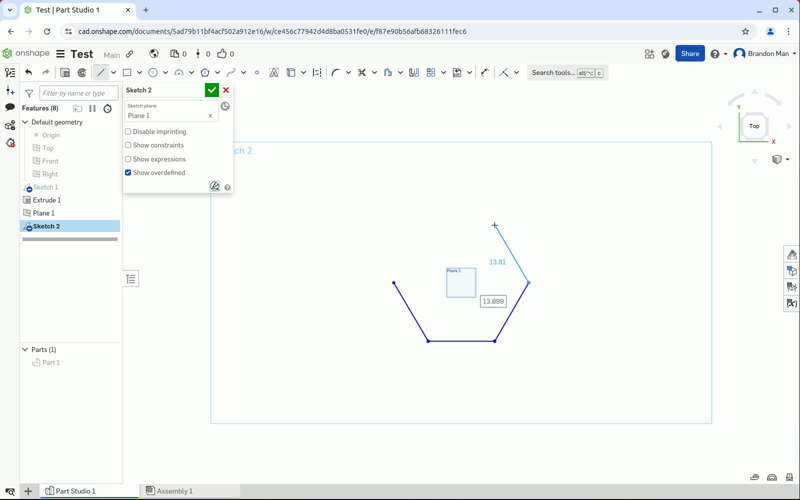
key_down(shift)
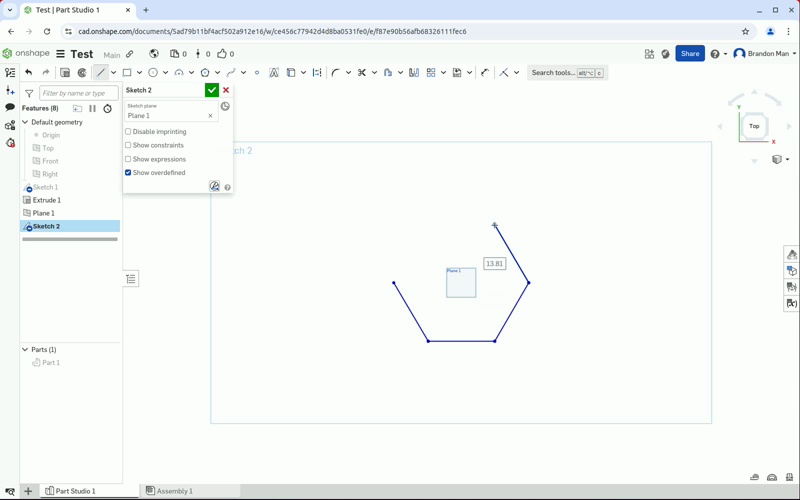
mouse_move(428, 224)
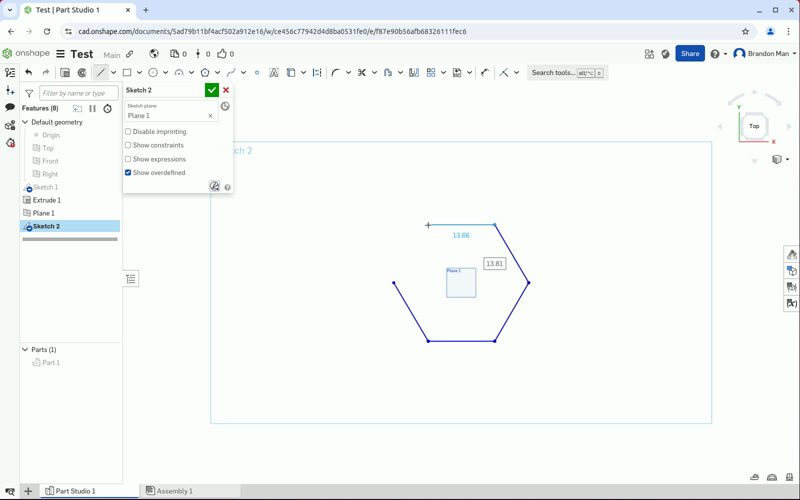
click(428, 224)
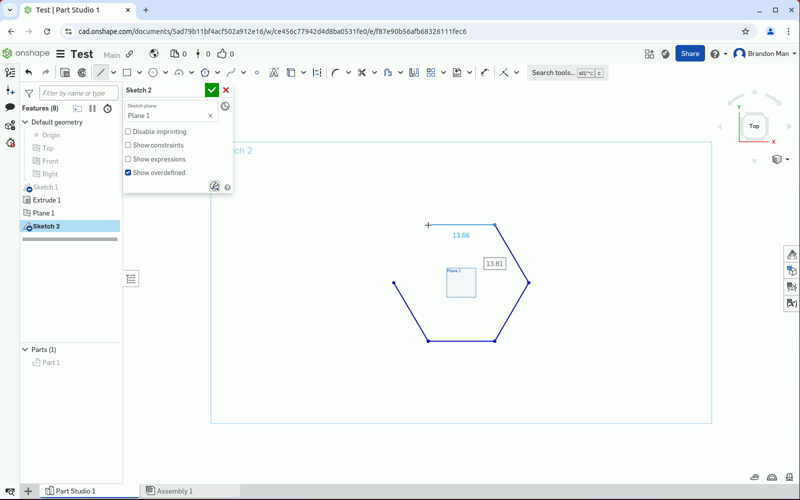
key_up(shift)
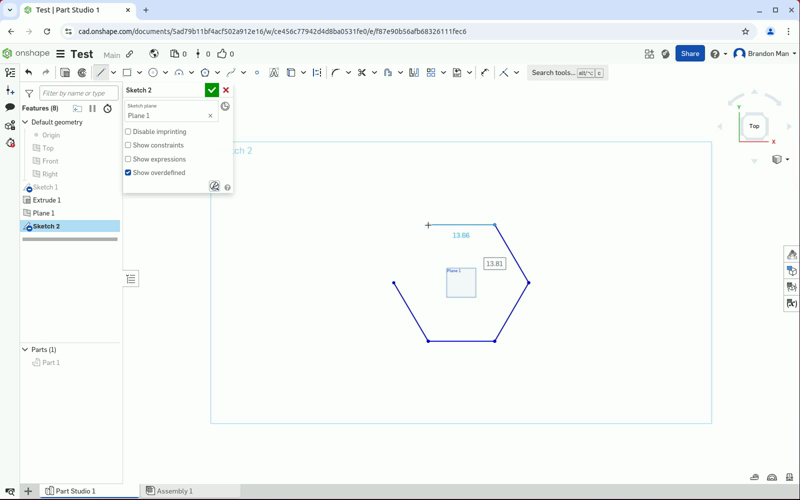
key_down(shift)
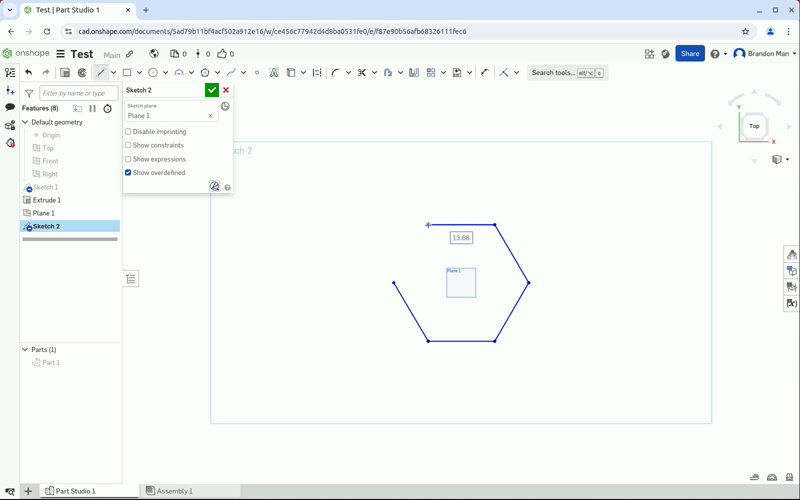
mouse_move(393, 282)
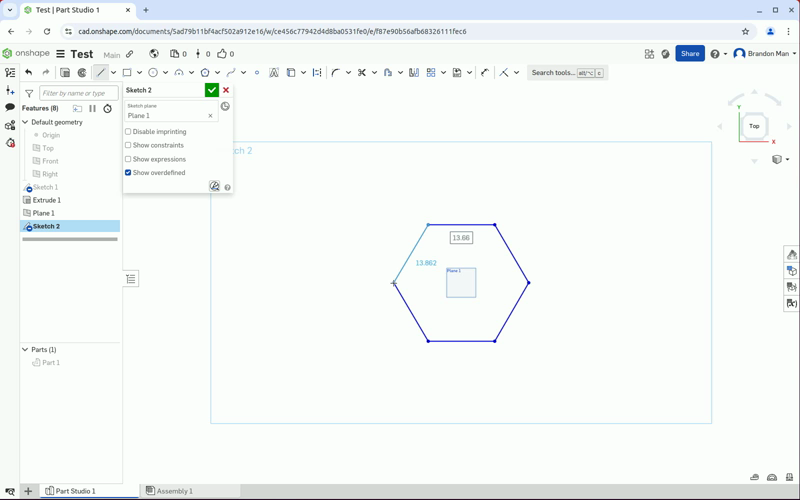
key_up(shift)
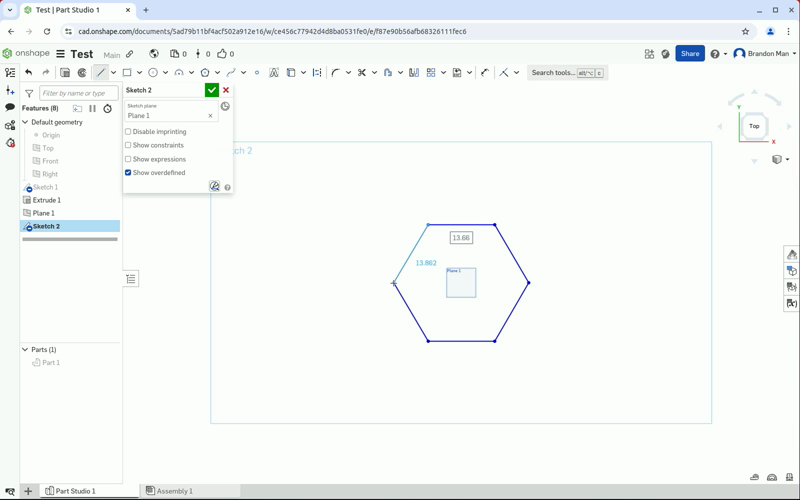
click(393, 282)
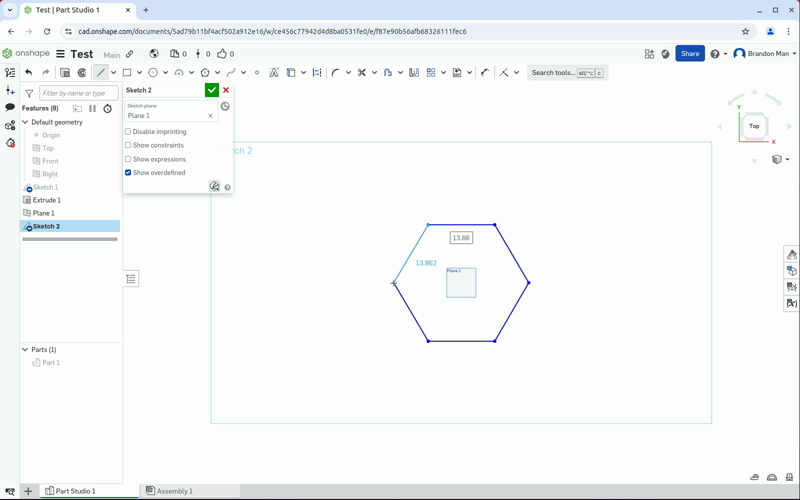
key(esc)
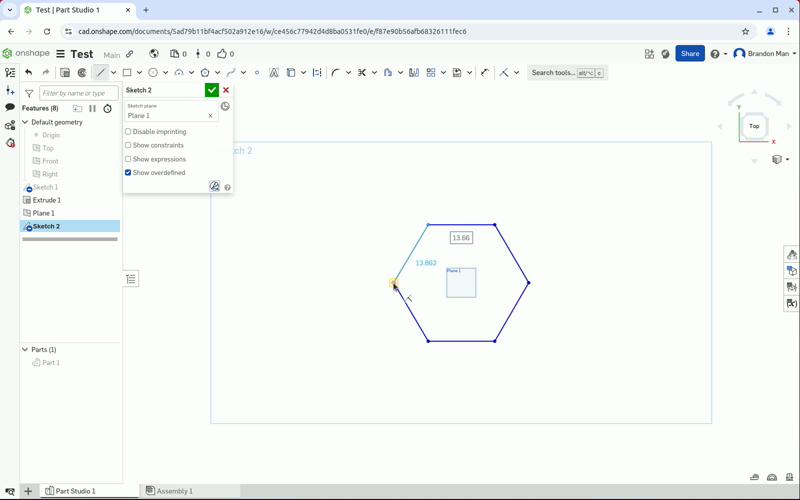
mouse_move(475, 278)
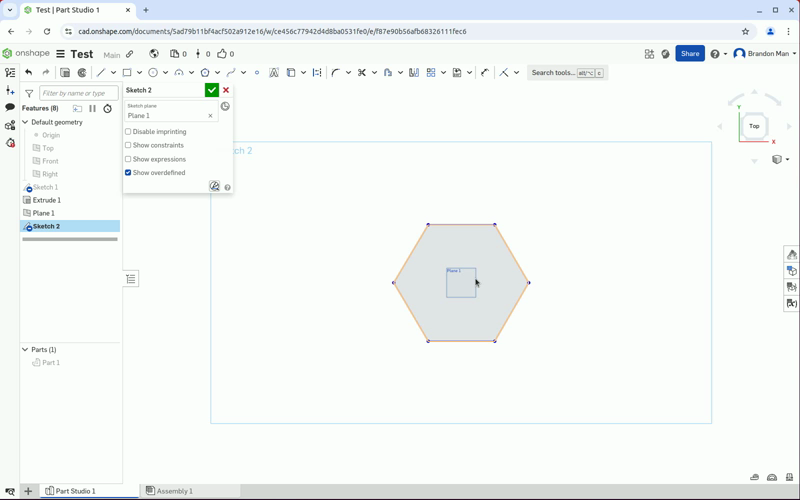
click(475, 278)
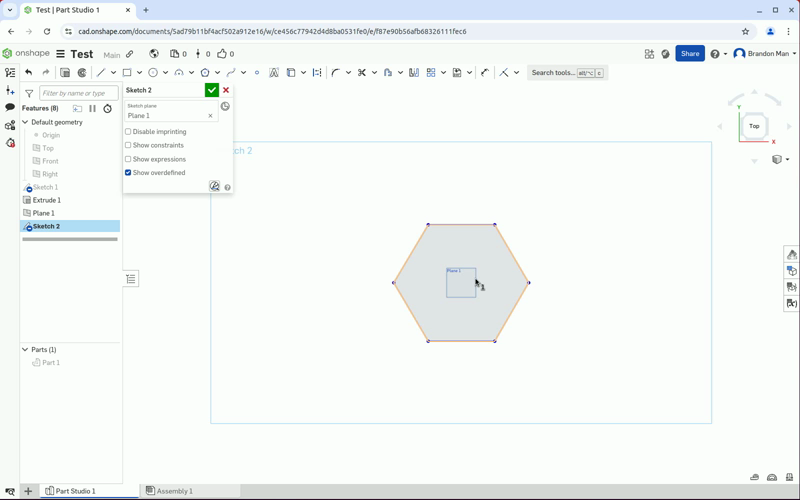
mouse_move(73, 352)
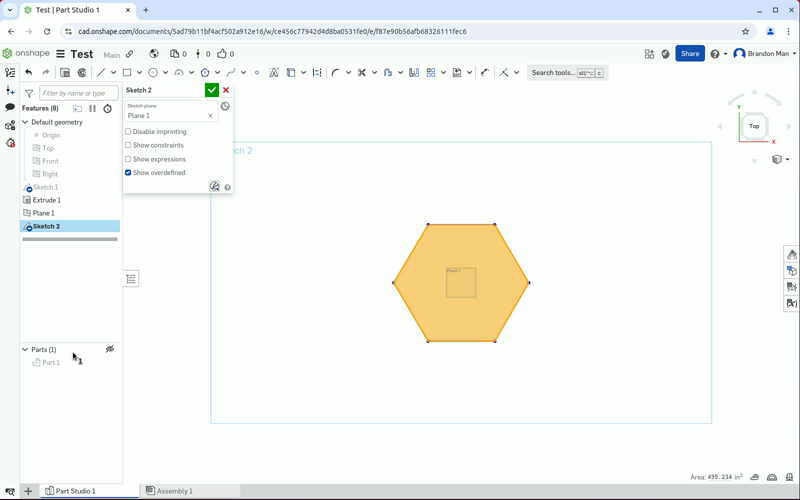
key(shift+y)
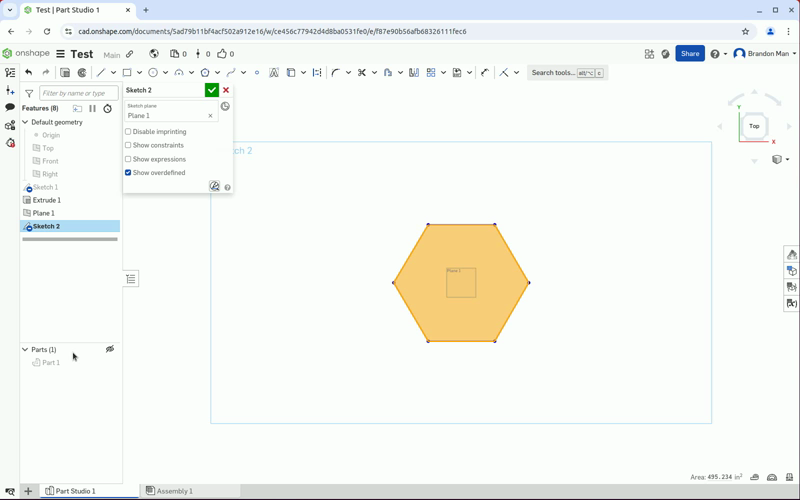
key(shift+e)
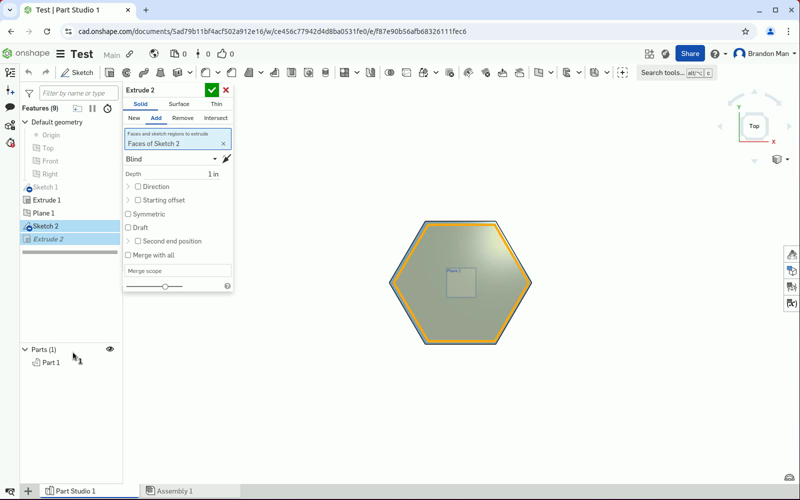
mouse_move(143, 106)
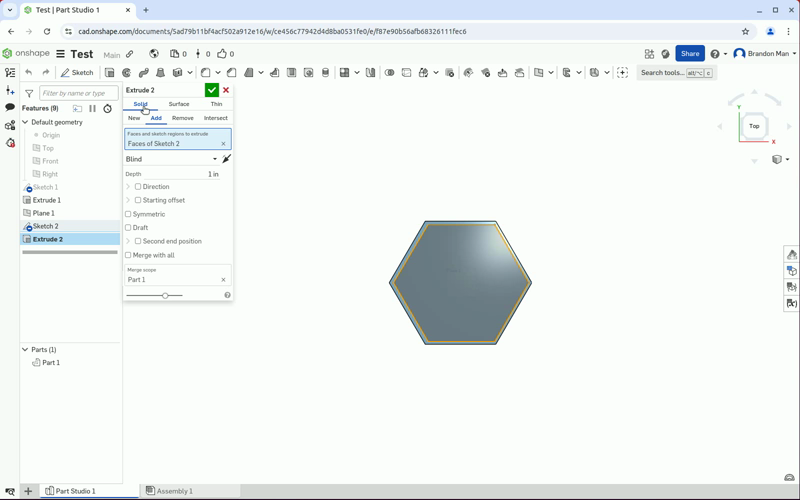
click(143, 106)
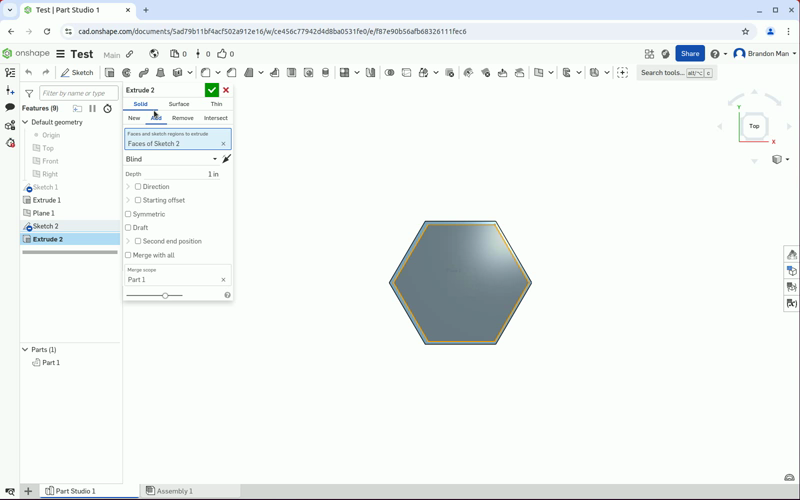
mouse_move(186, 120)
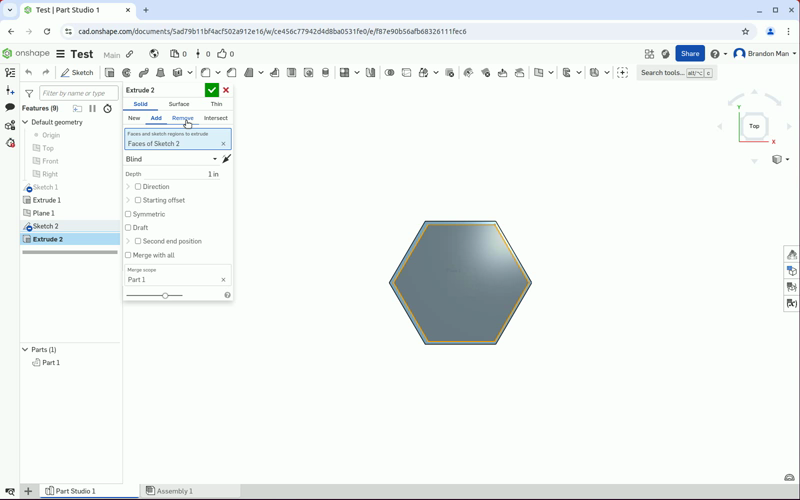
click(186, 120)
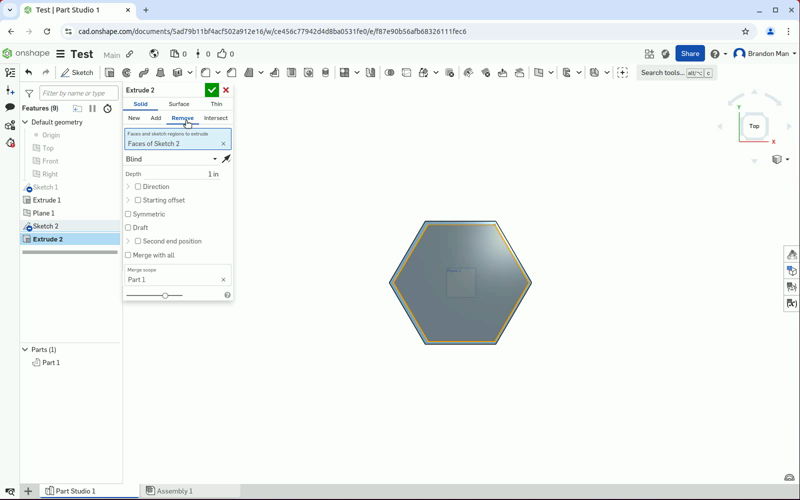
key(tab, 4)
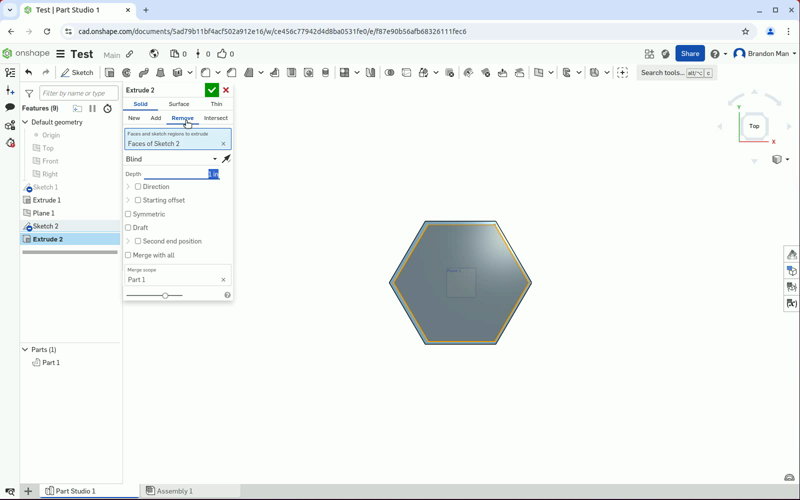
text(11.313)
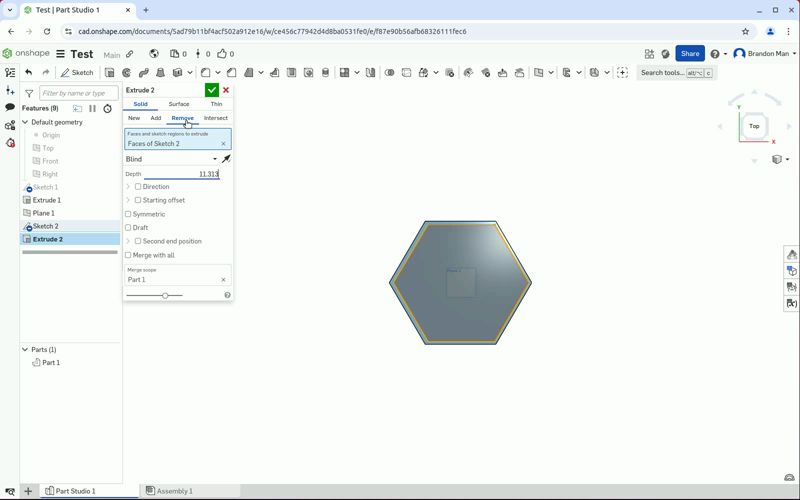
key(tab, 6)
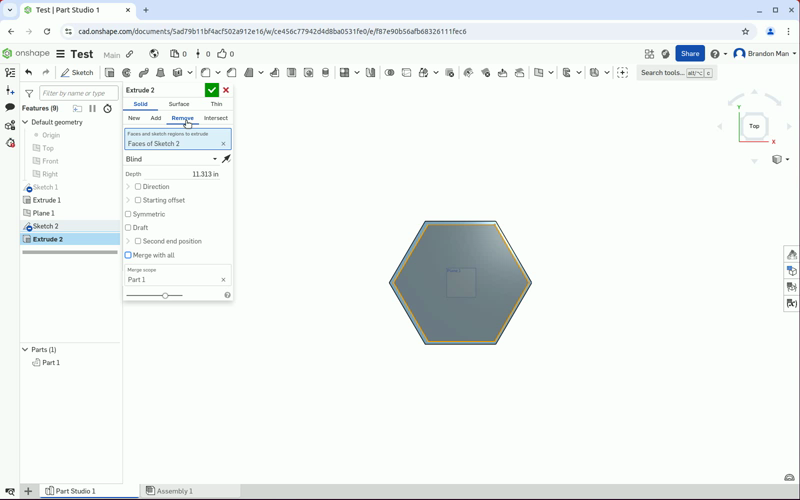
key(space)
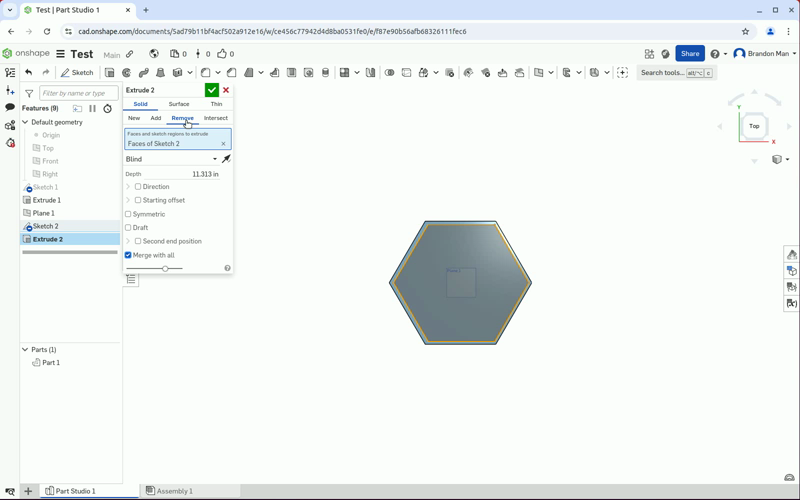
key(enter)
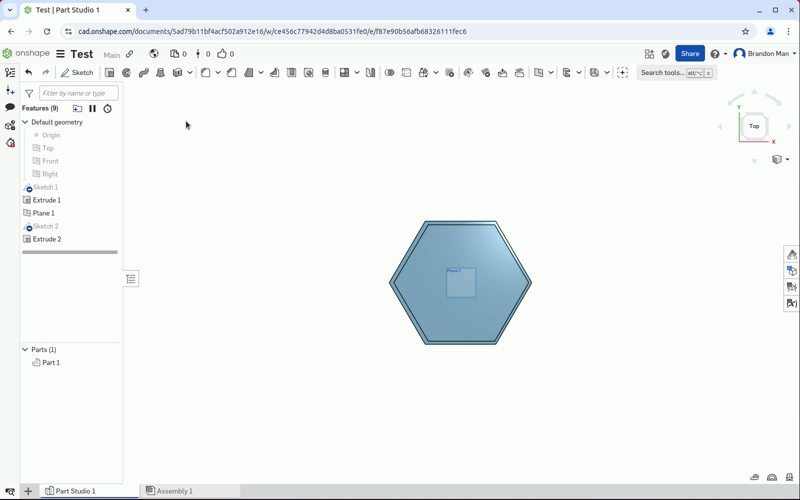
key(shift+h)
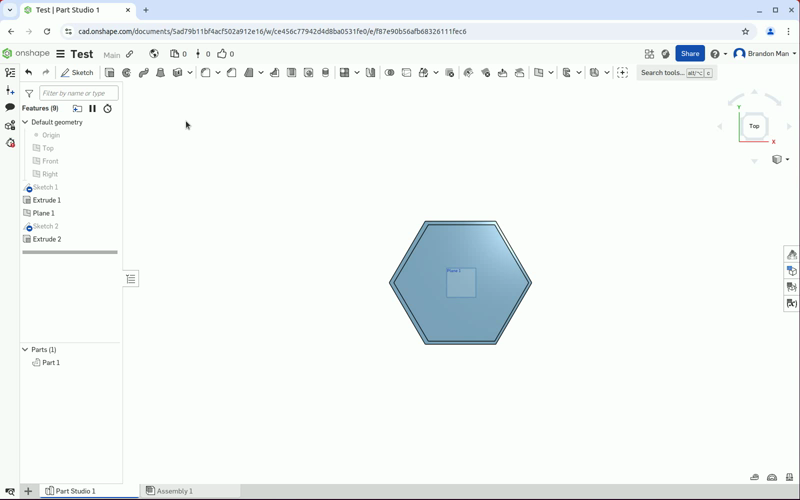
key(shift+h)
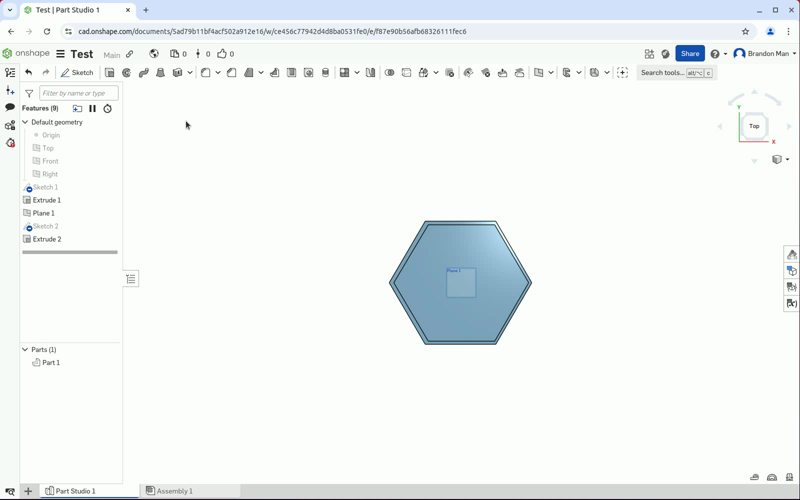
key(shift+7)
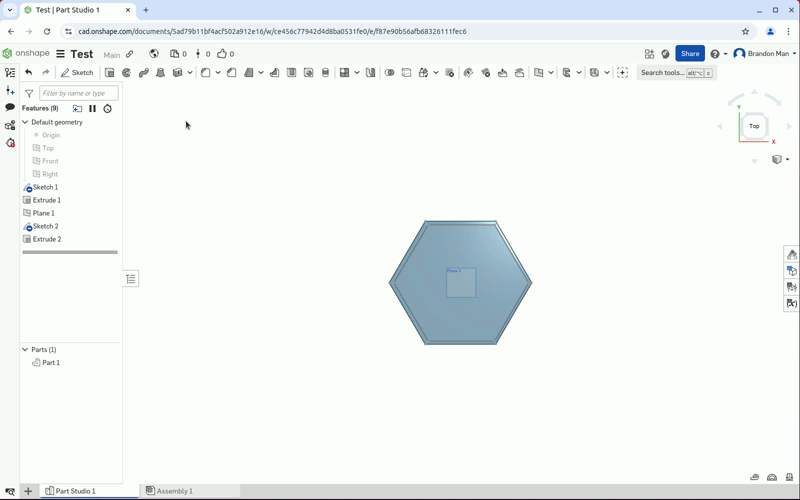
key(up, 3)
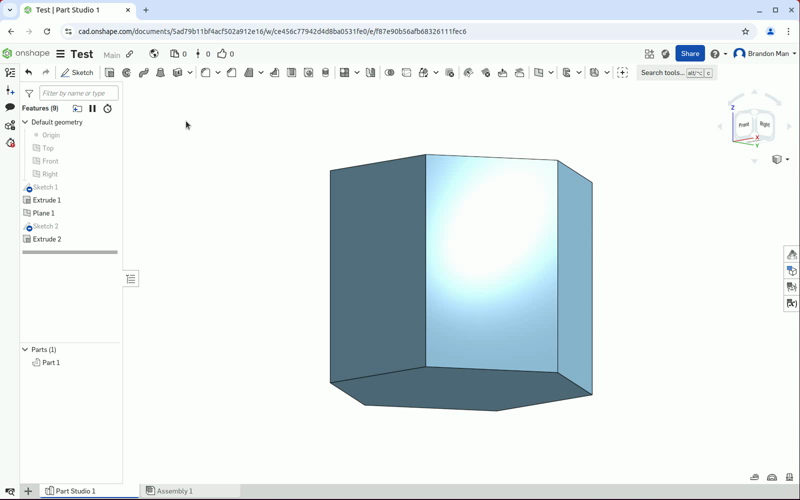
key(left, 3)
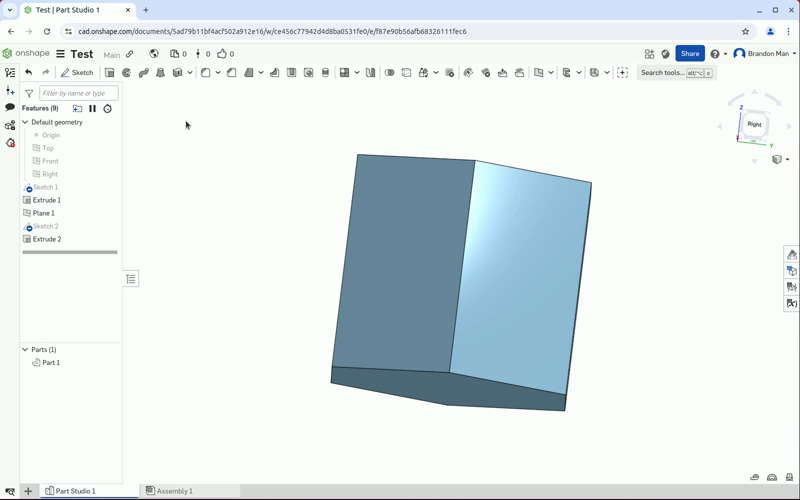
key(right, 3)
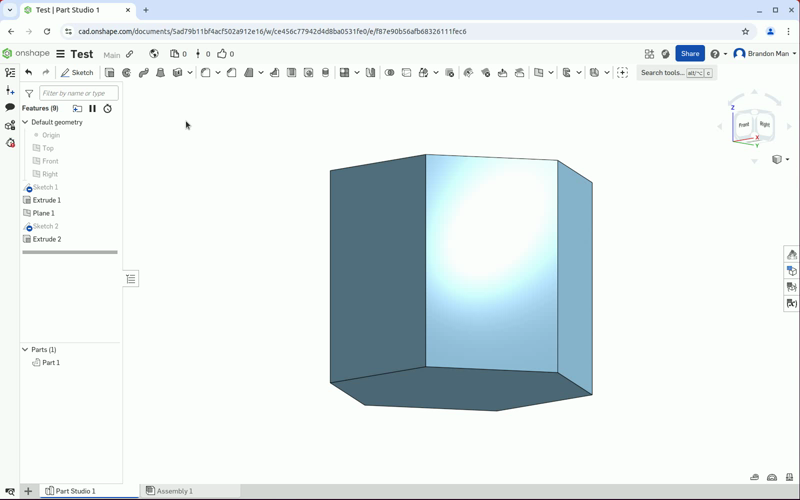
key(down, 3)
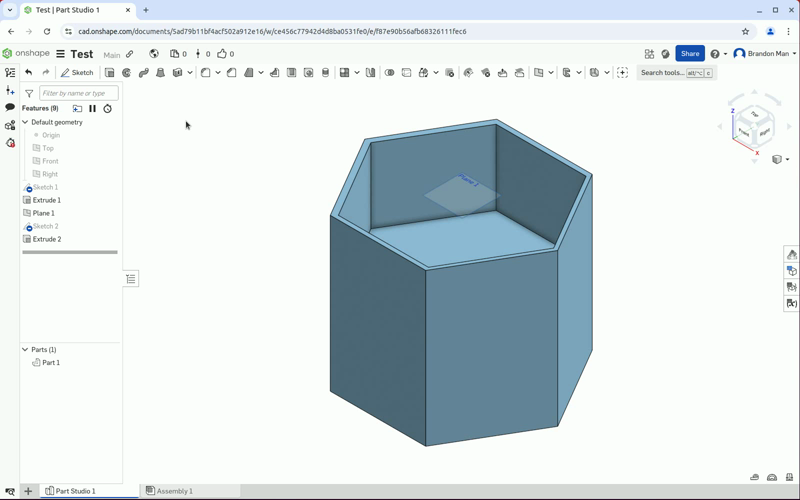
mouse_move(73, 189)
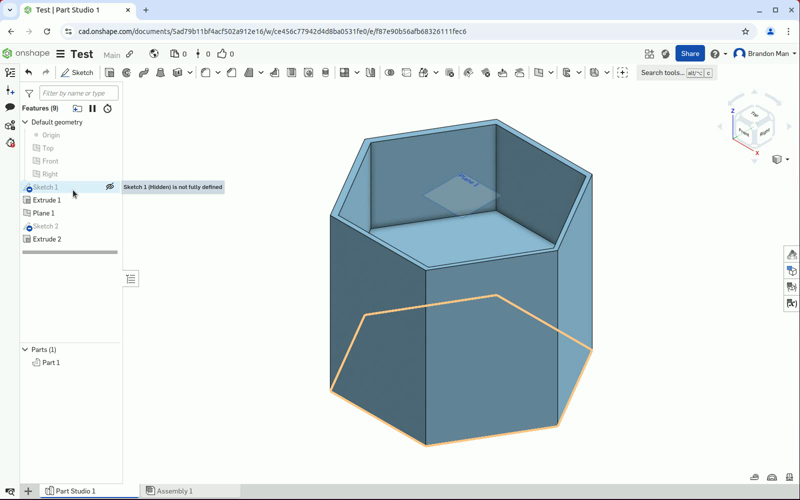
click(73, 189)